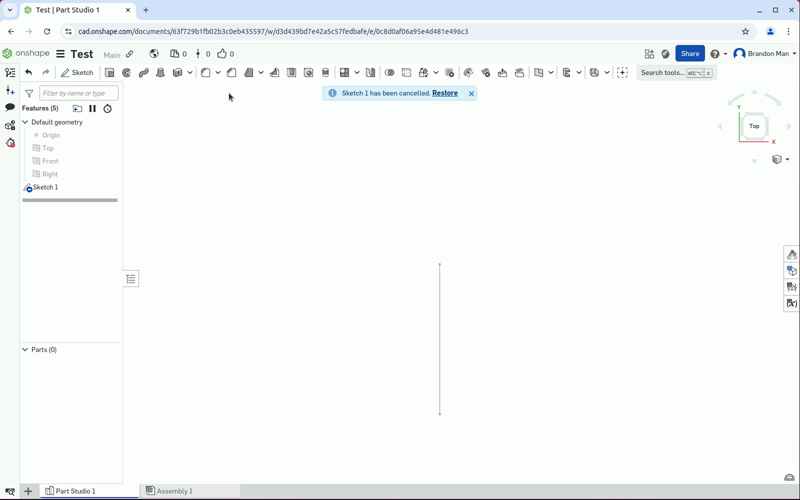
key(shift+h)
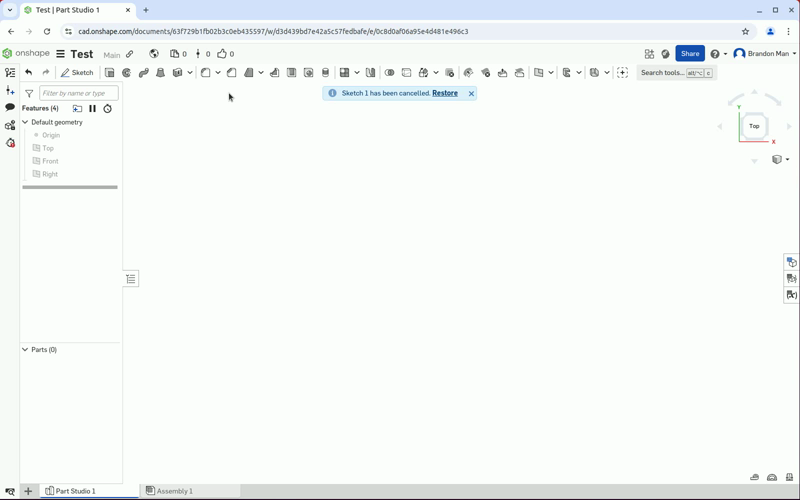
mouse_move(73, 352)
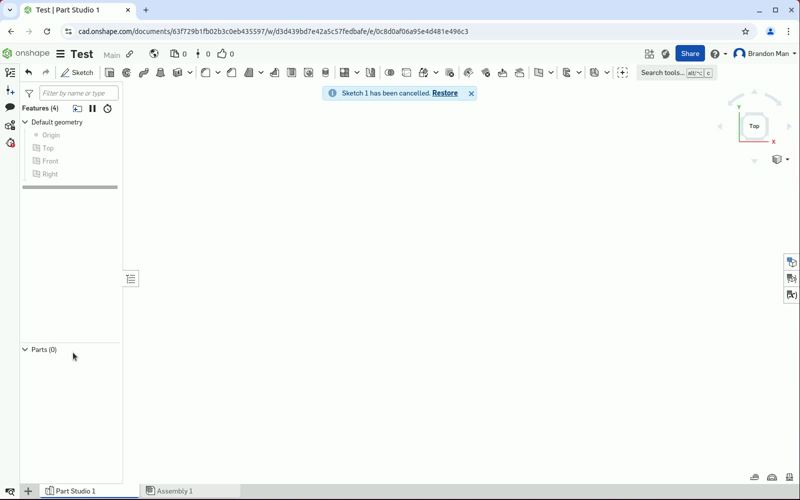
key(y)
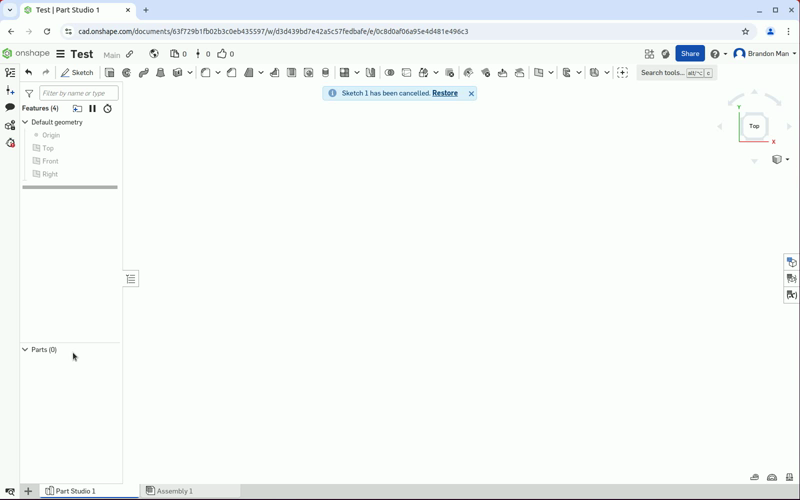
key(shift+p)
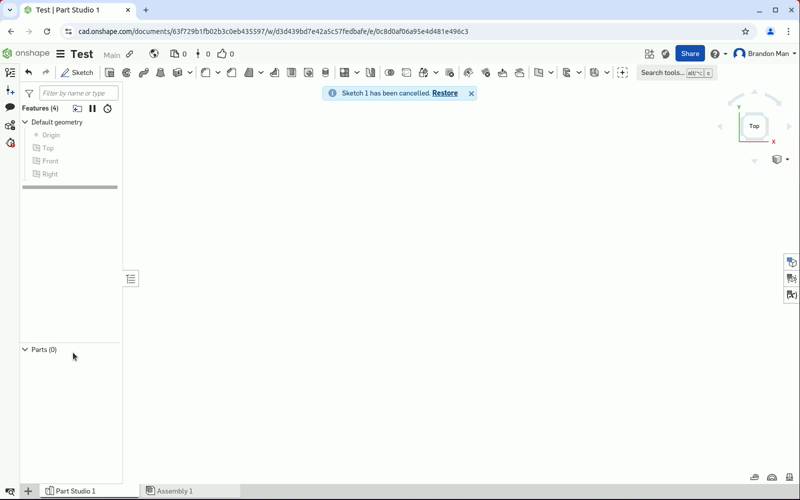
key(space)
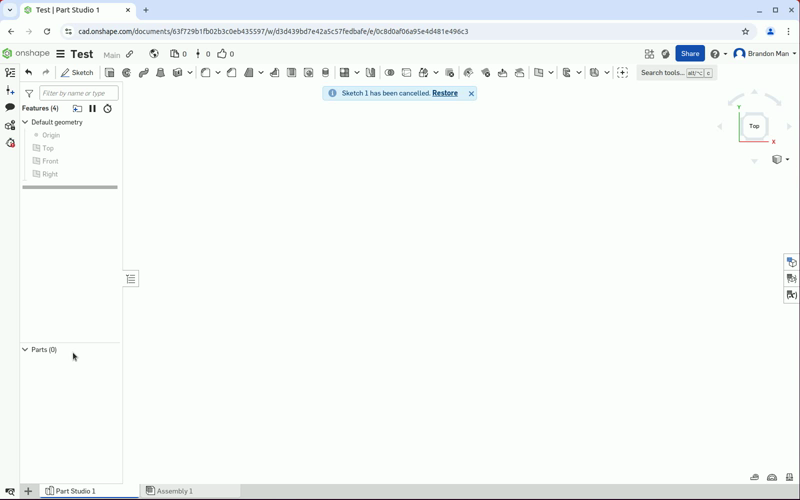
key_down(shift)
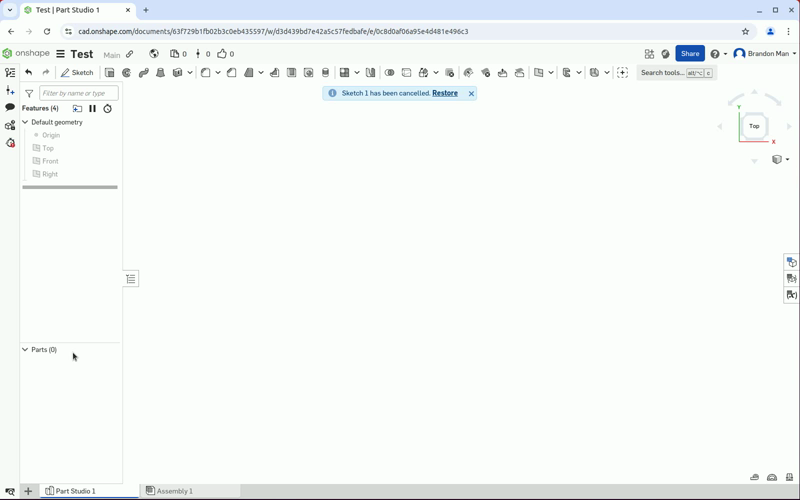
key(up)
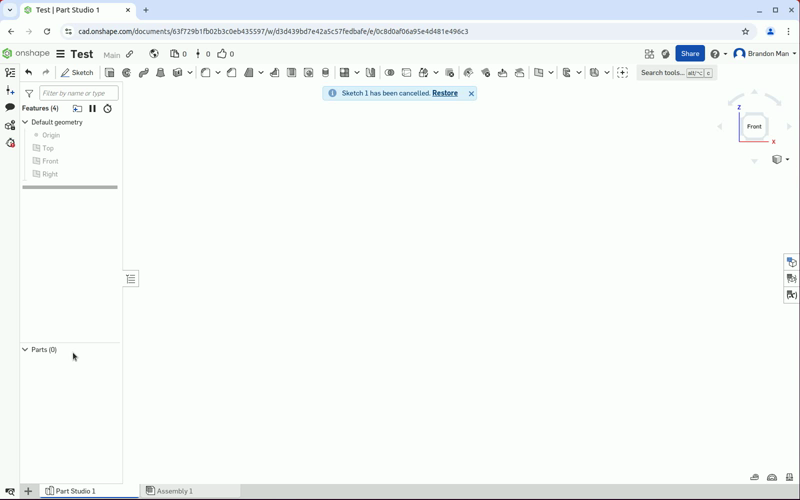
key_up(shift)
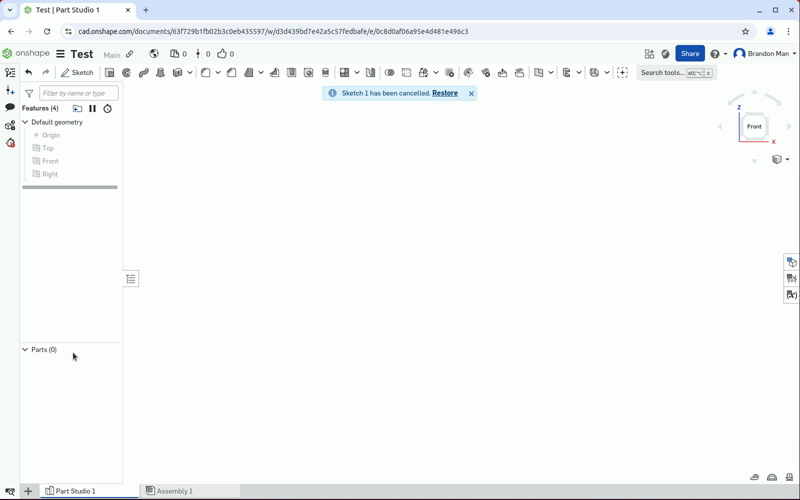
mouse_move(73, 352)
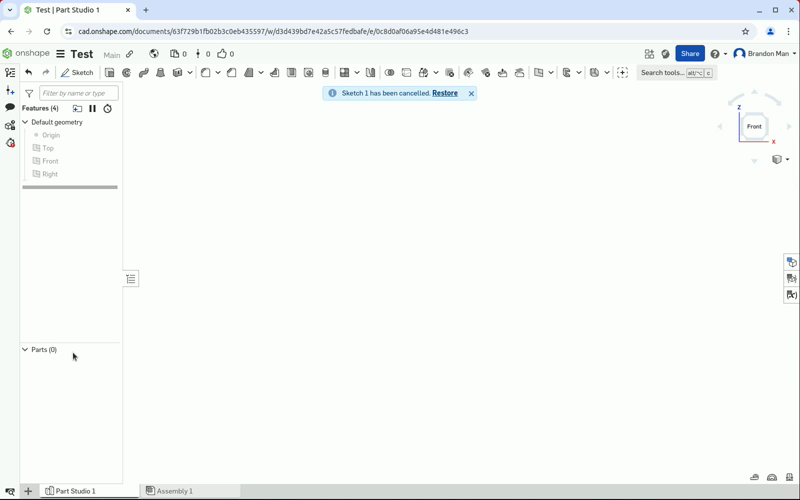
key(shift+y)
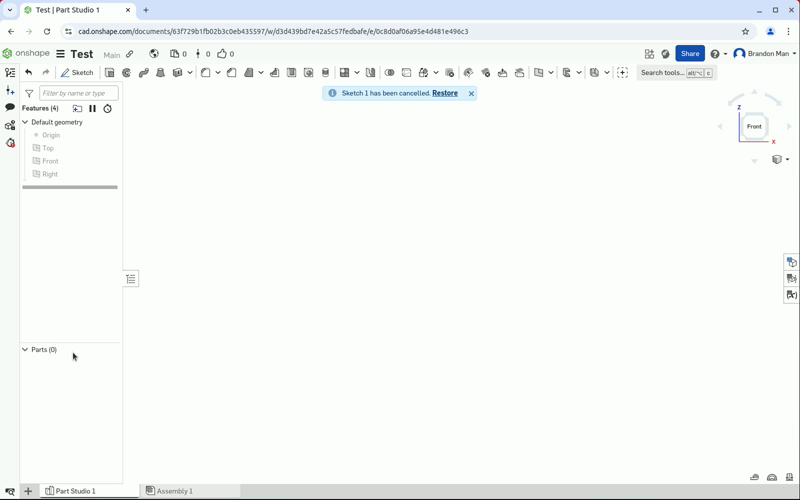
key(shift+s)
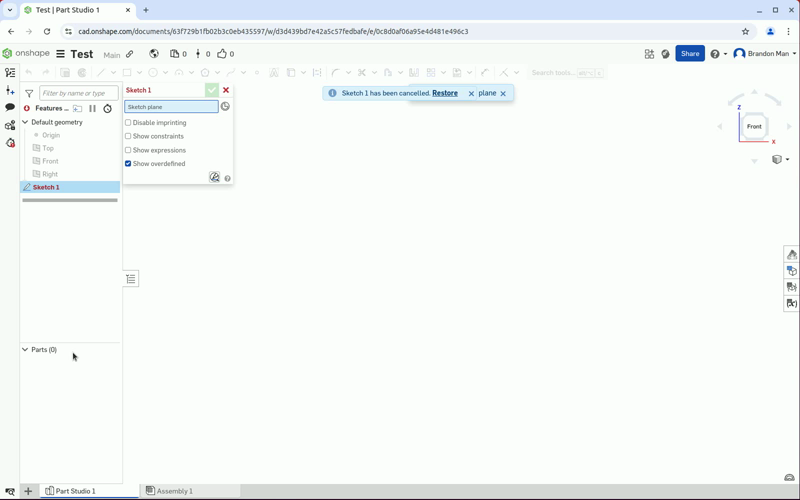
mouse_move(73, 163)
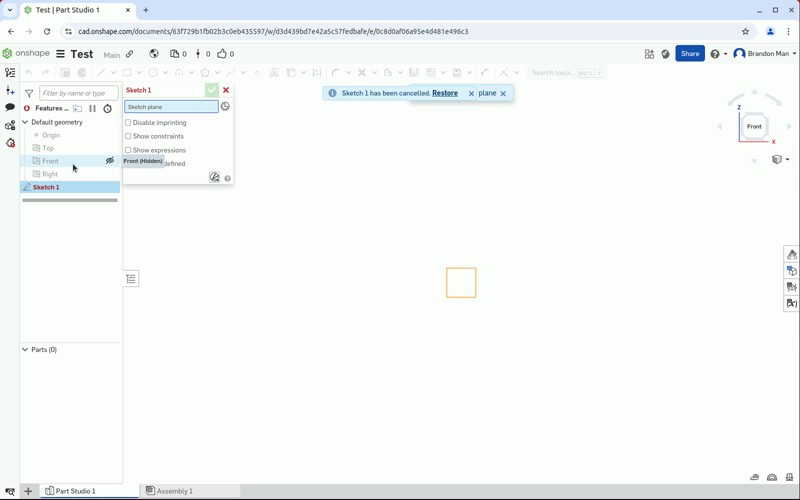
click(73, 163)
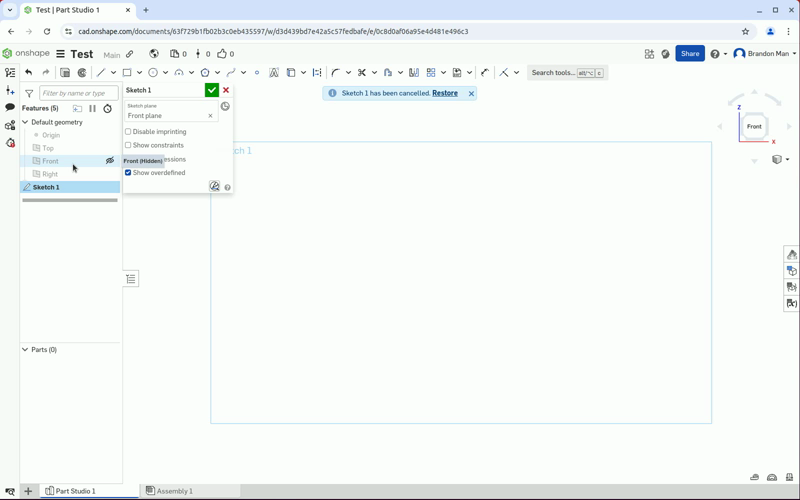
mouse_move(73, 352)
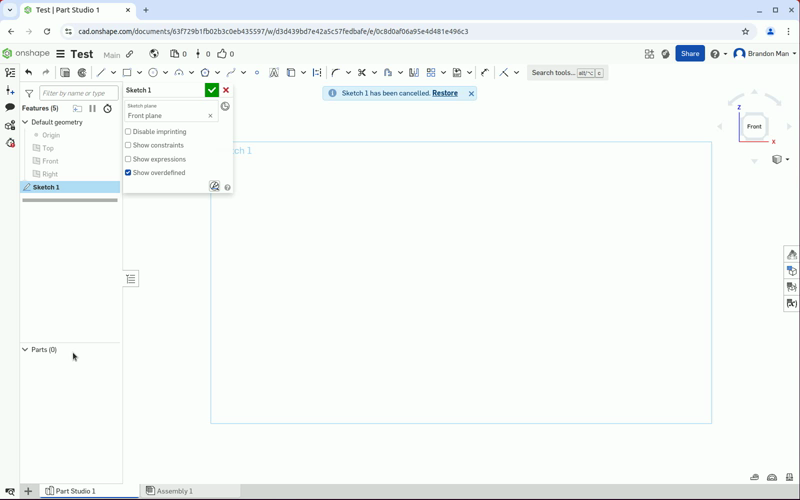
key(y)
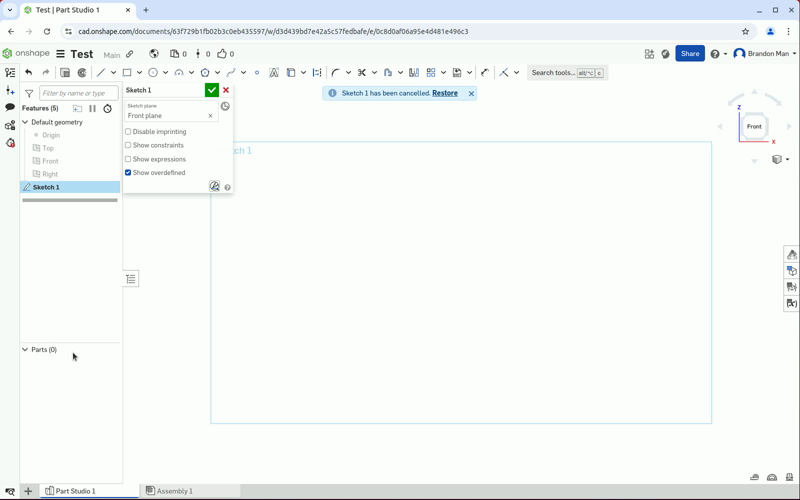
key(l)
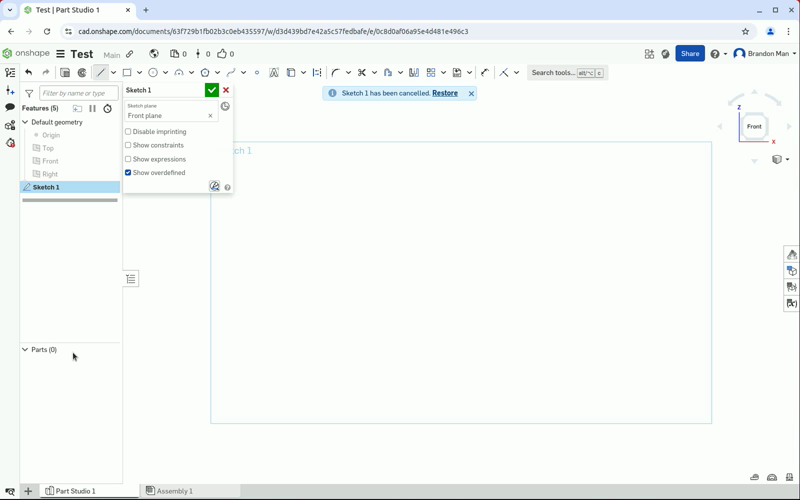
key_down(shift)
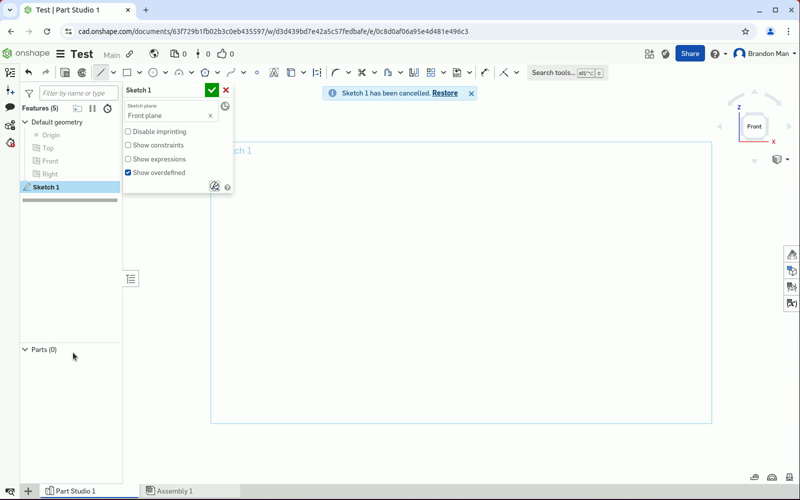
mouse_move(460, 282)
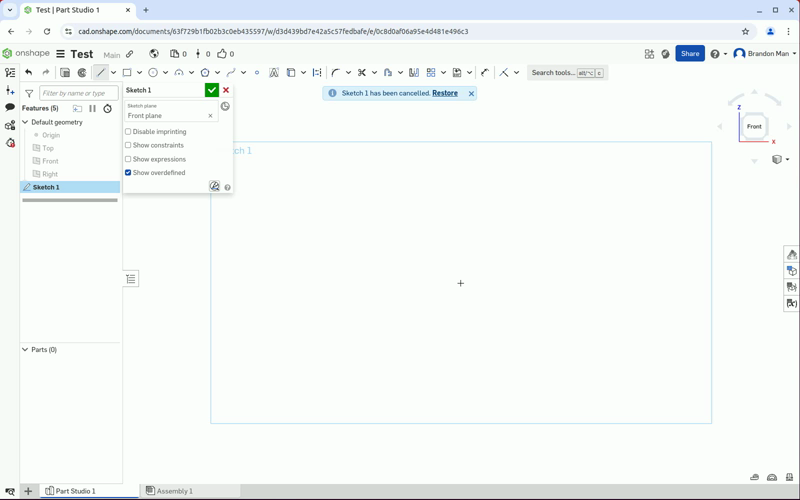
click(460, 282)
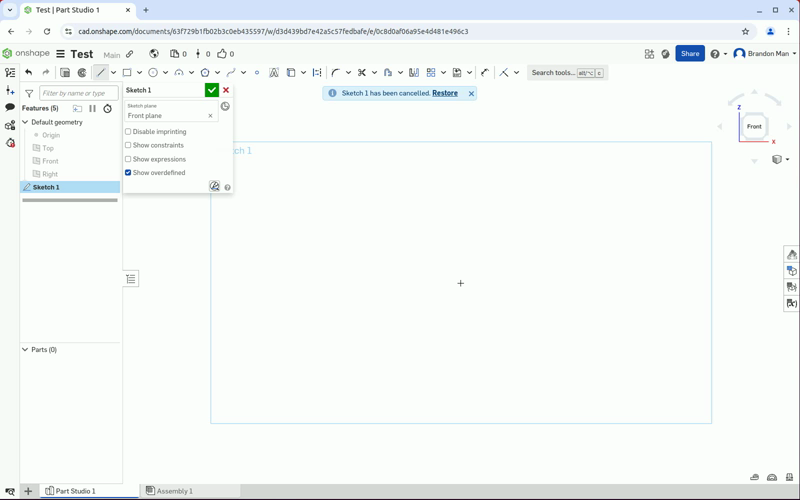
key_up(shift)
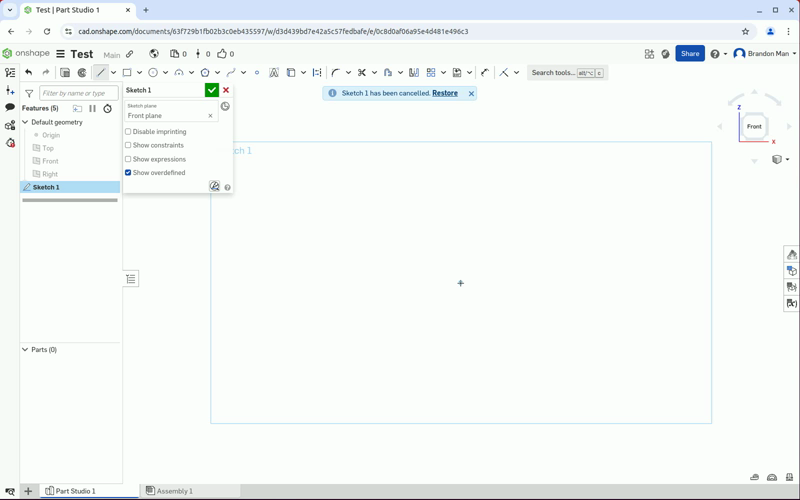
key_down(shift)
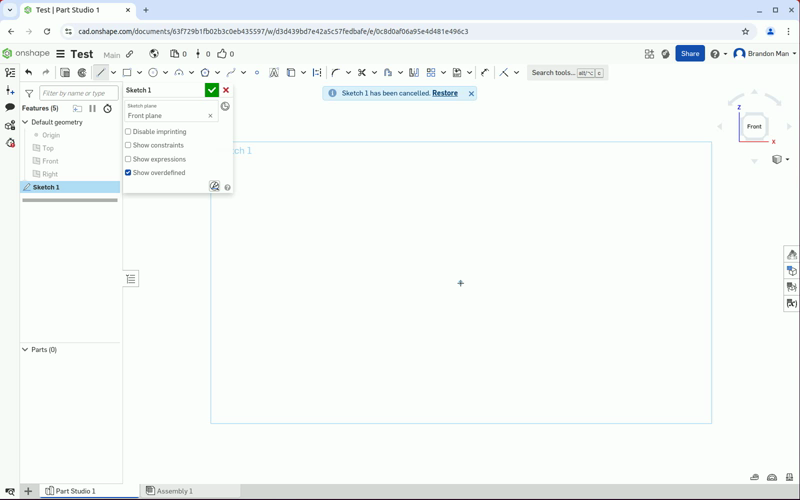
mouse_move(490, 282)
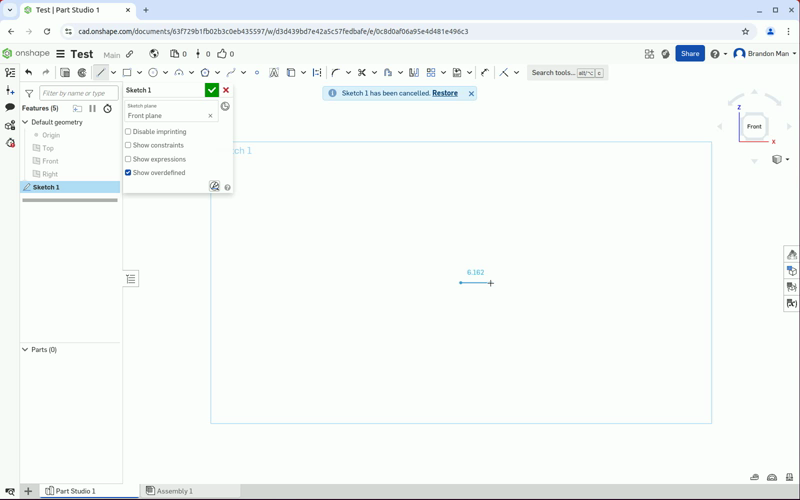
mouse_move(513, 282)
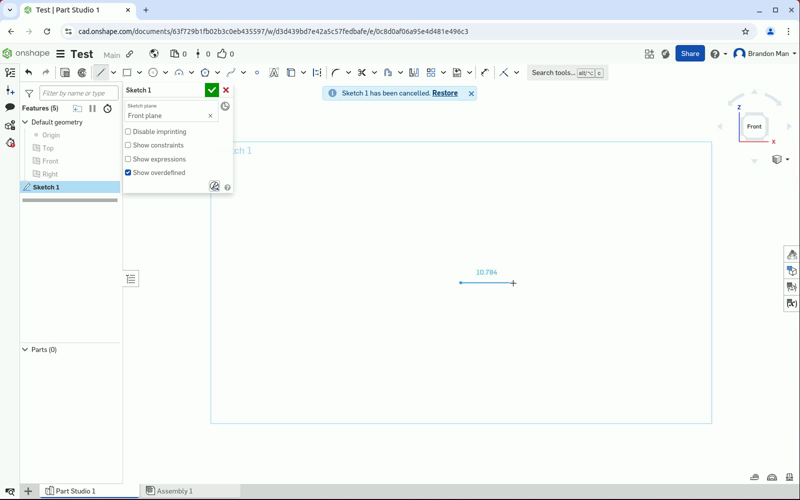
click(513, 282)
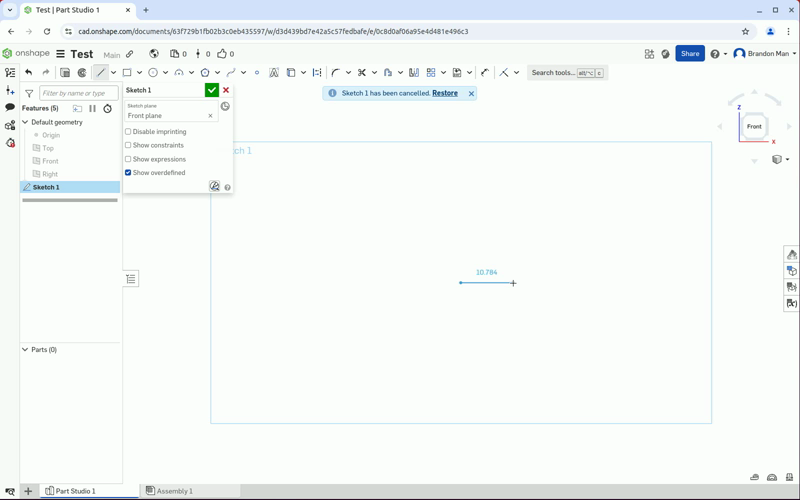
key_up(shift)
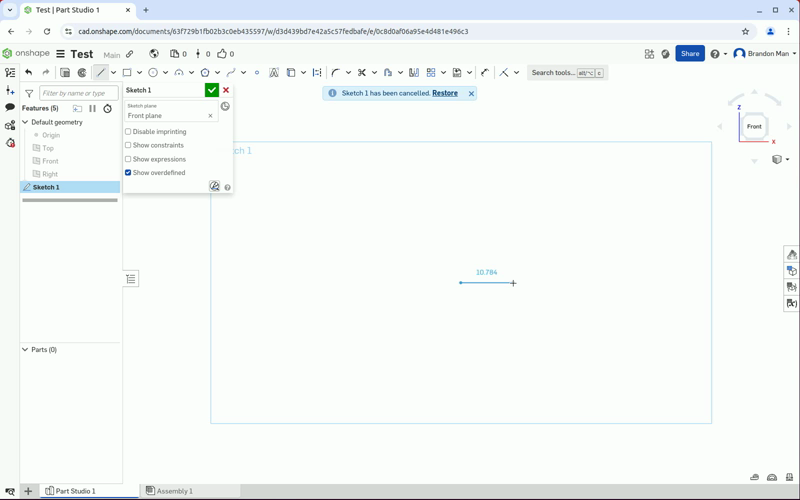
key_down(shift)
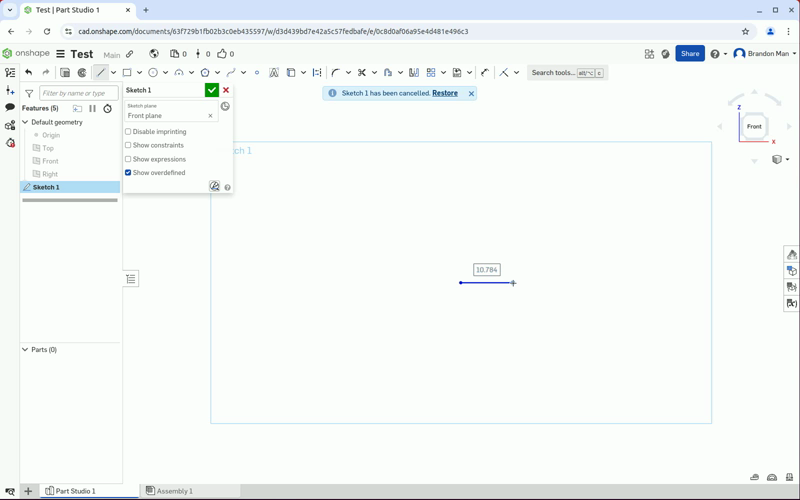
mouse_move(543, 282)
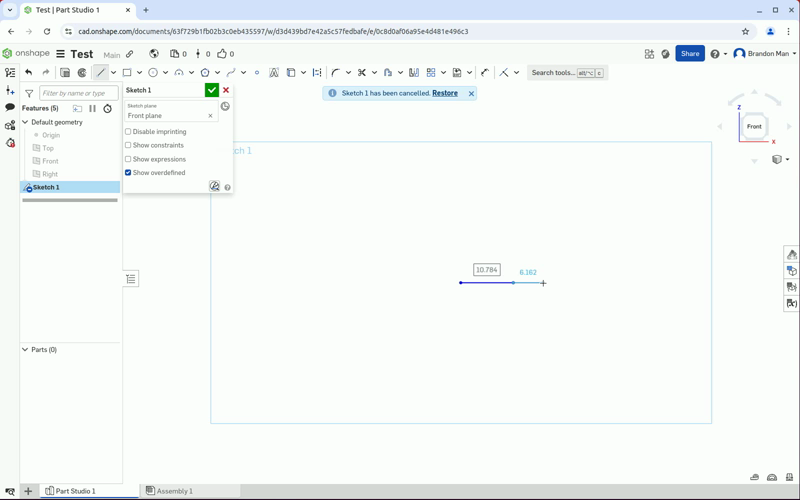
mouse_move(513, 247)
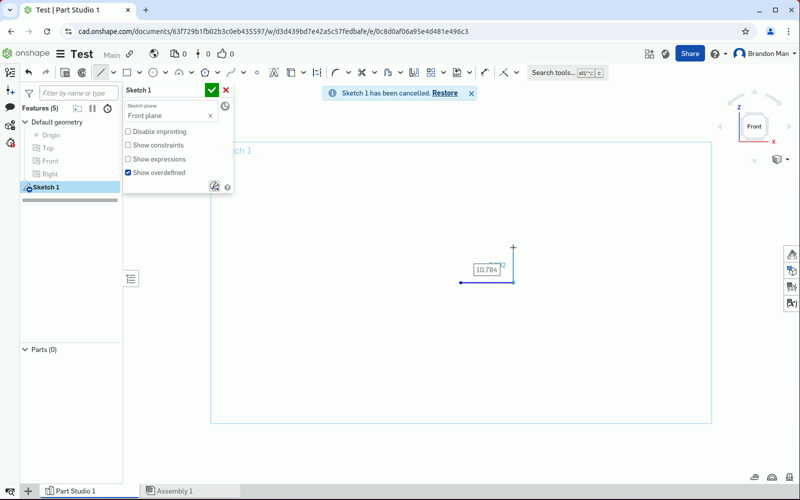
click(513, 247)
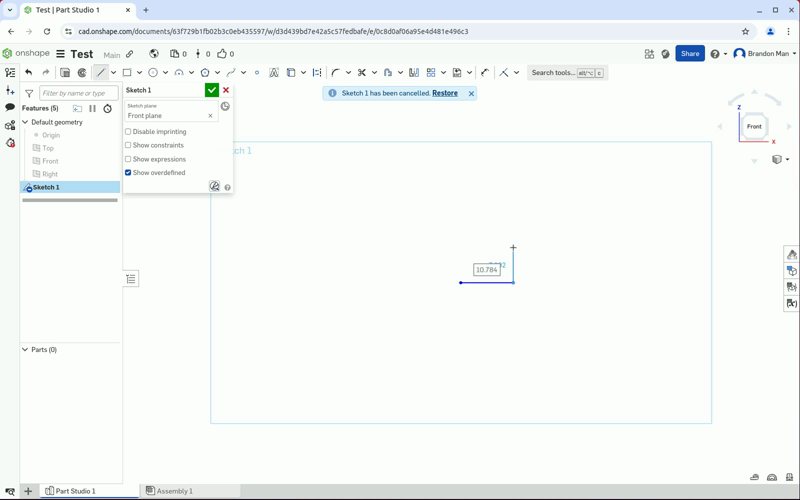
key_up(shift)
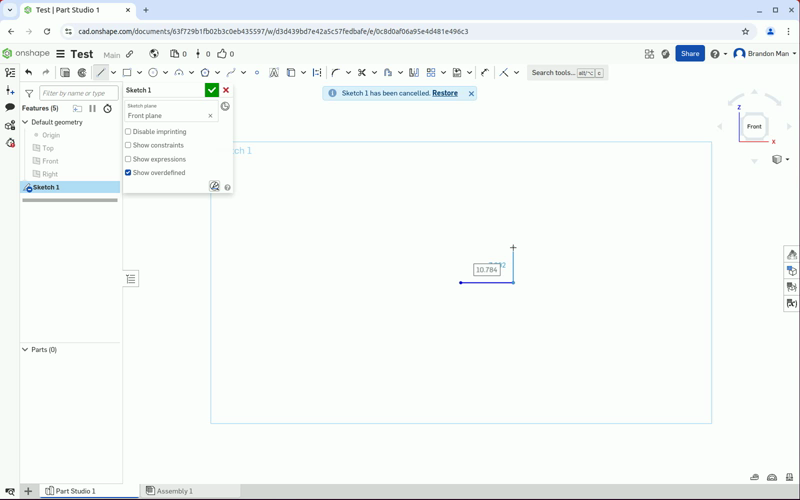
key_down(shift)
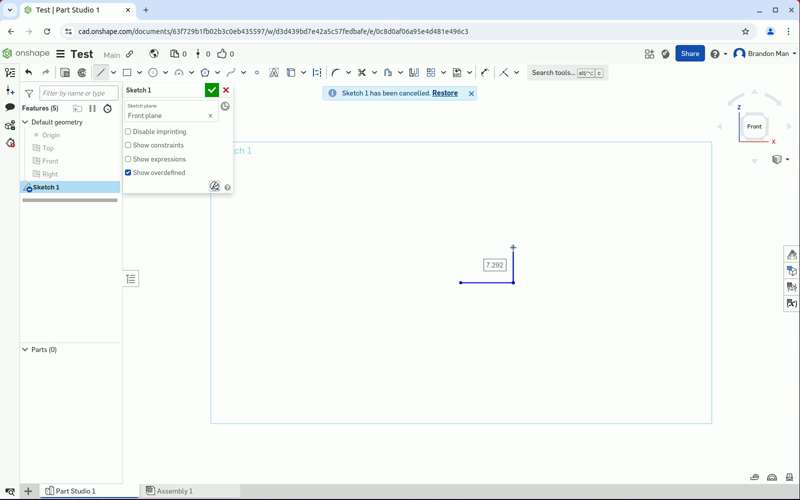
mouse_move(543, 247)
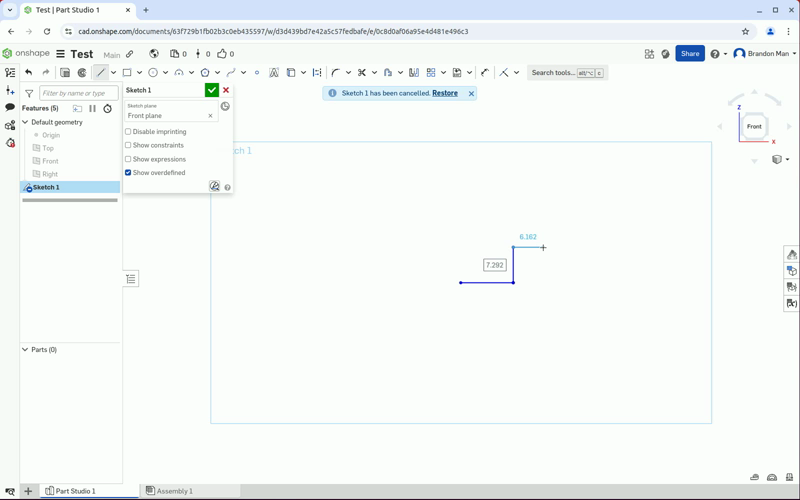
mouse_move(460, 247)
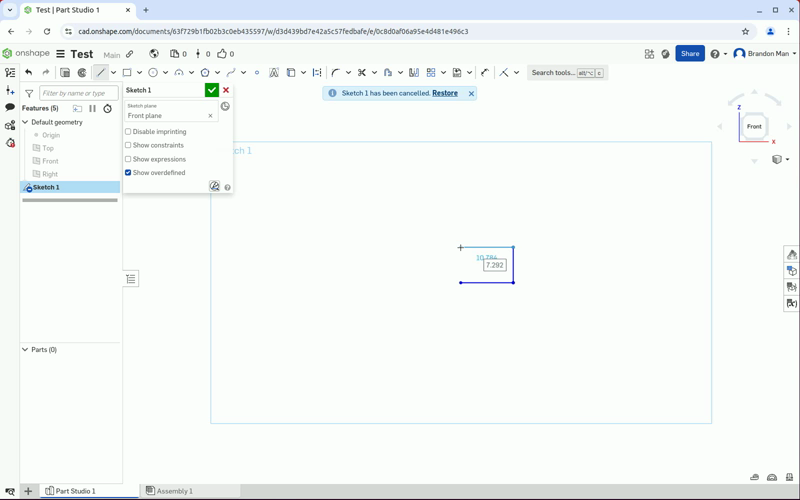
click(460, 247)
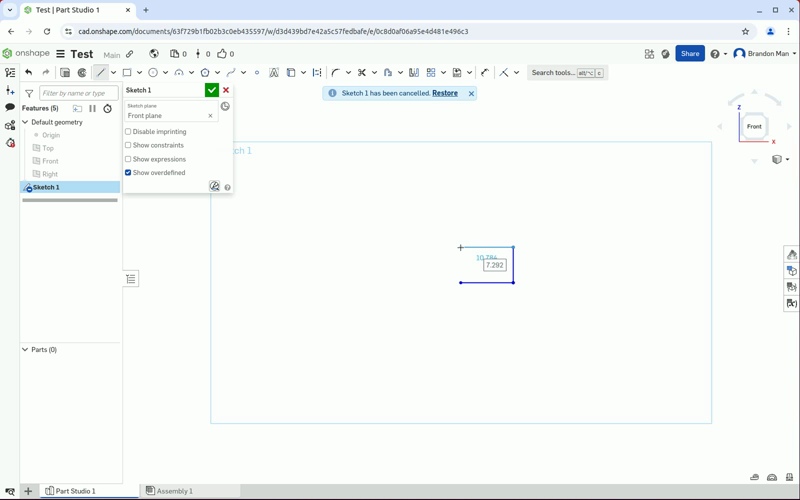
key_up(shift)
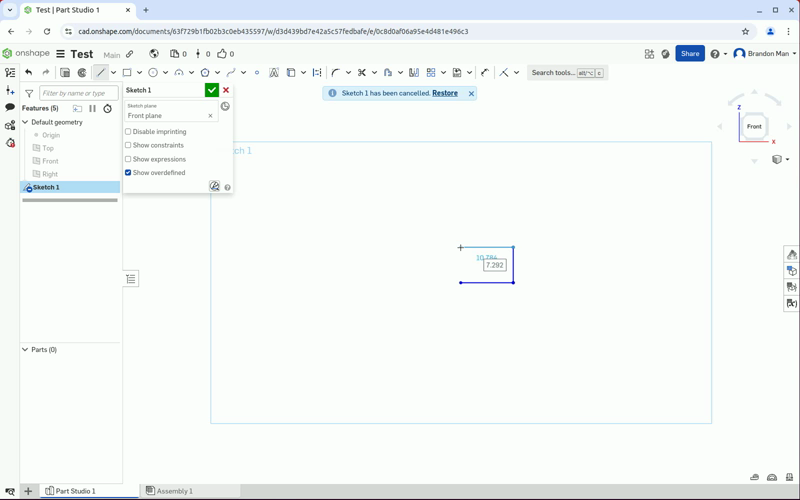
mouse_move(490, 247)
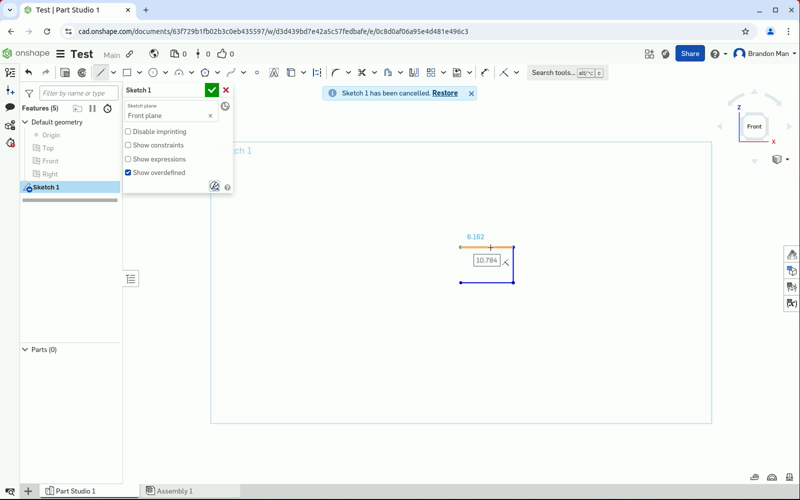
key_down(shift)
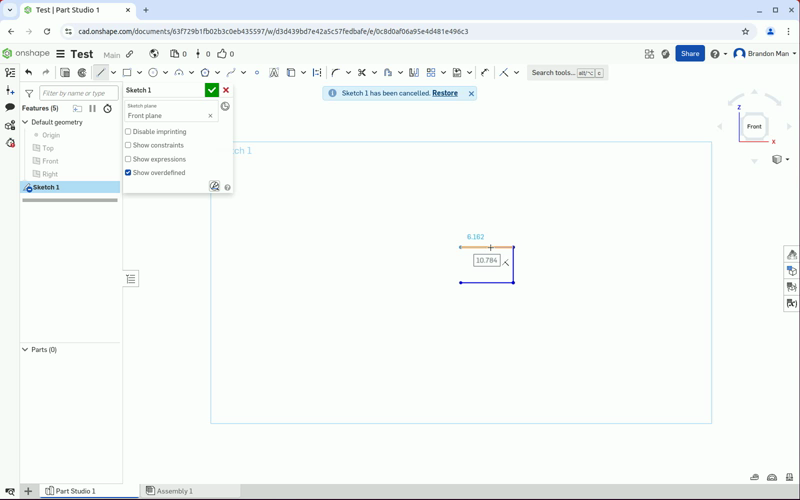
mouse_move(460, 282)
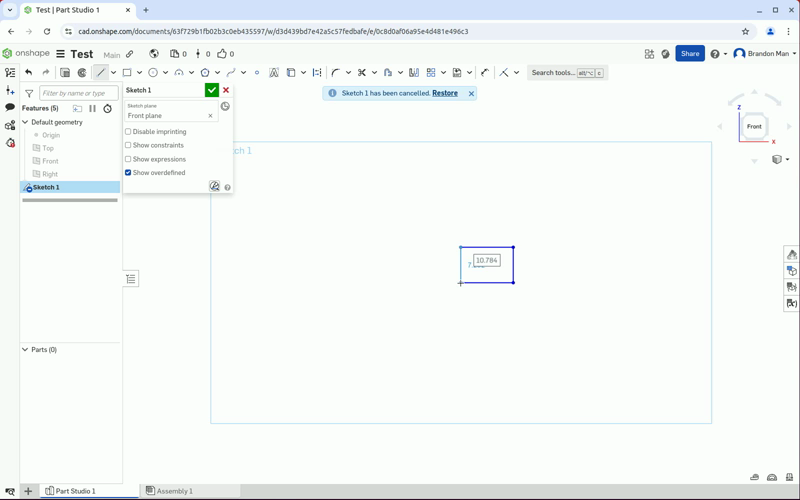
key_up(shift)
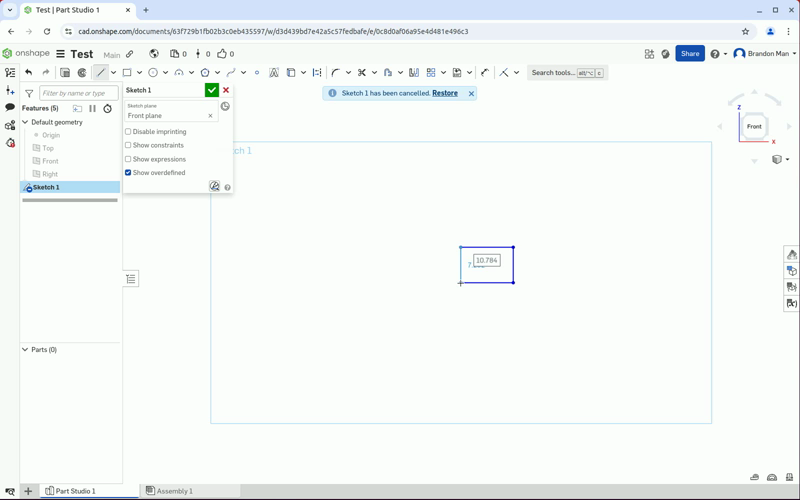
click(460, 282)
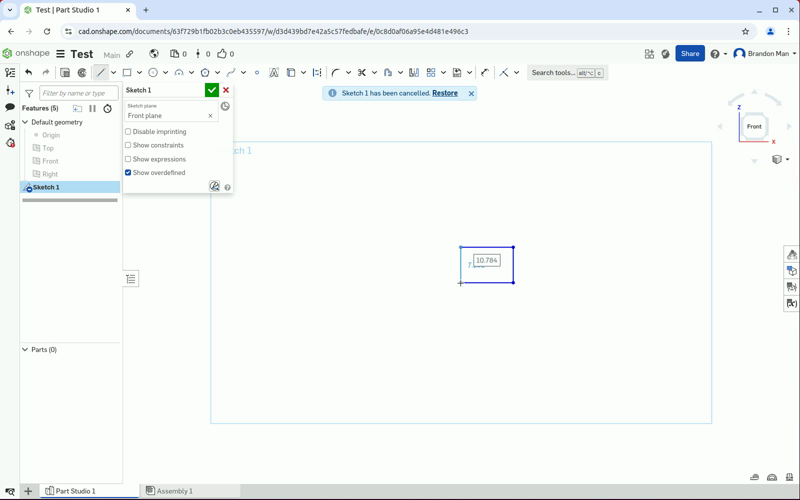
key(esc)
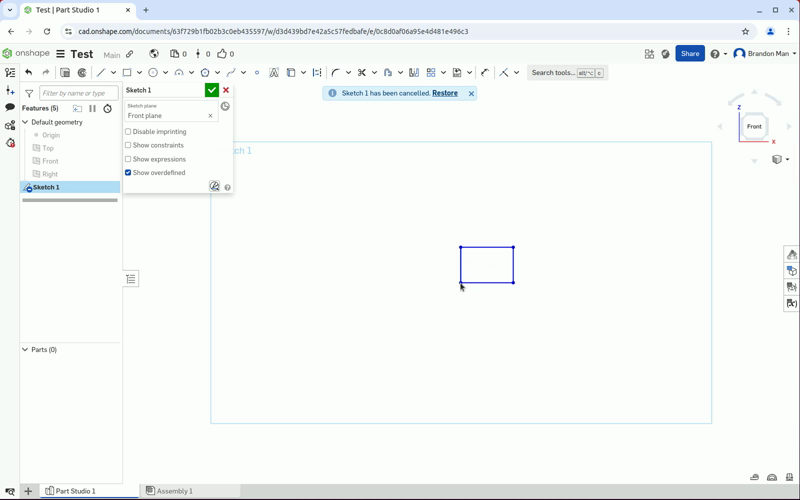
mouse_move(470, 277)
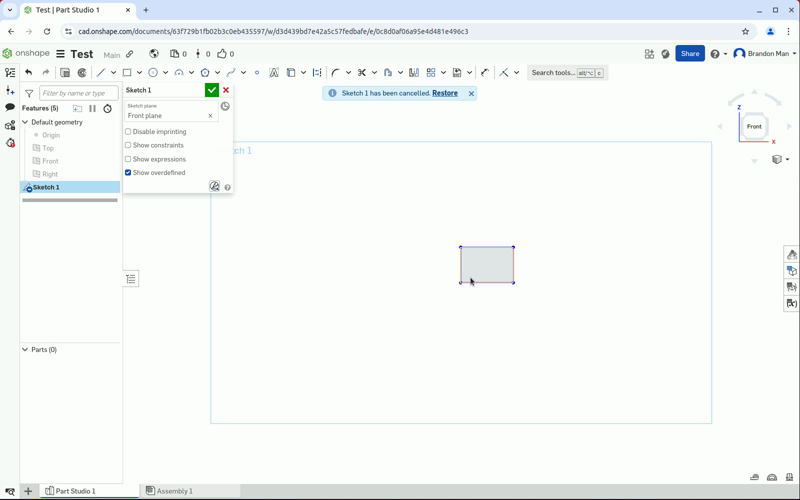
click(470, 277)
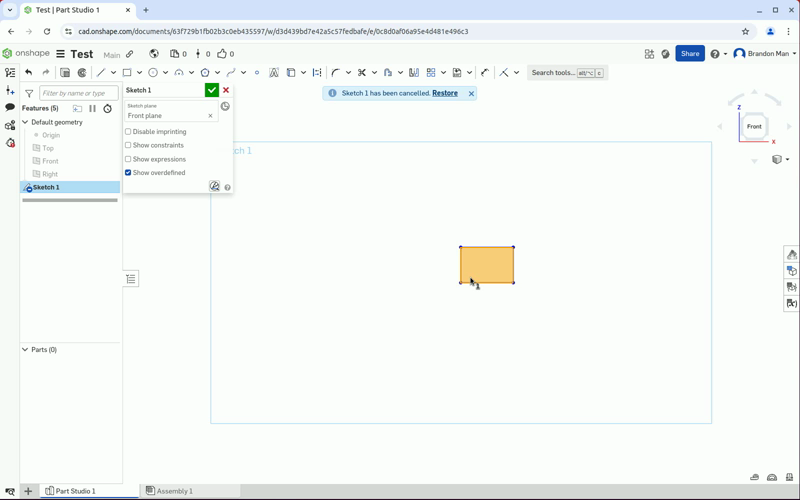
mouse_move(73, 352)
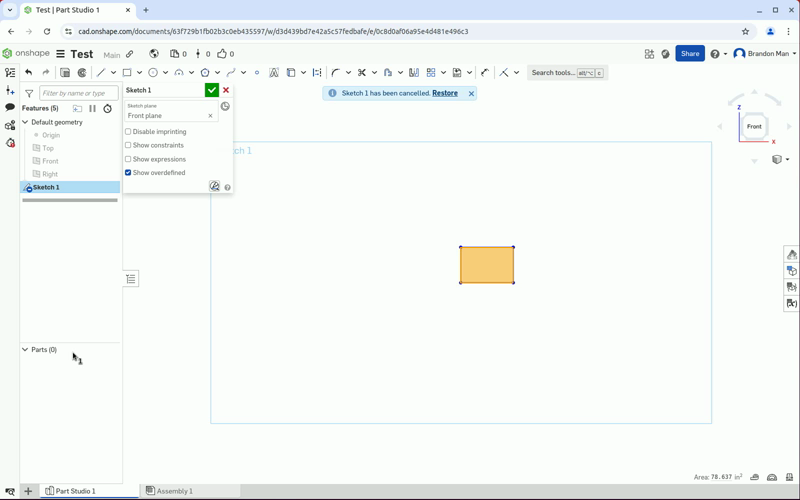
key(shift+y)
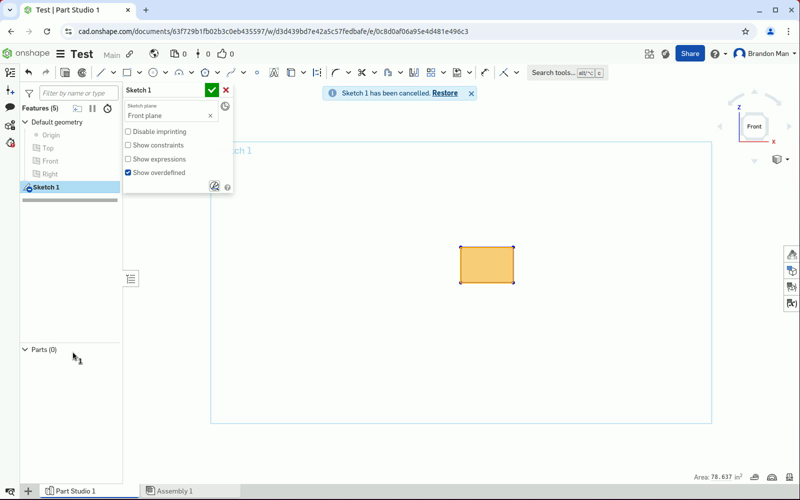
key(shift+e)
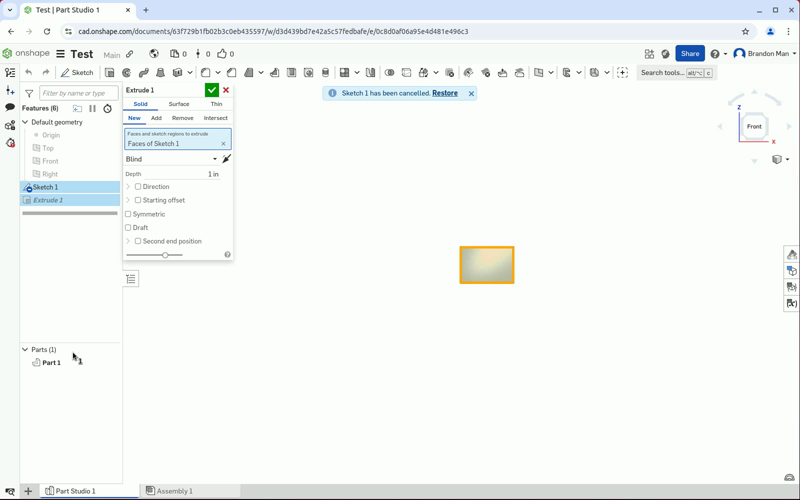
mouse_move(143, 106)
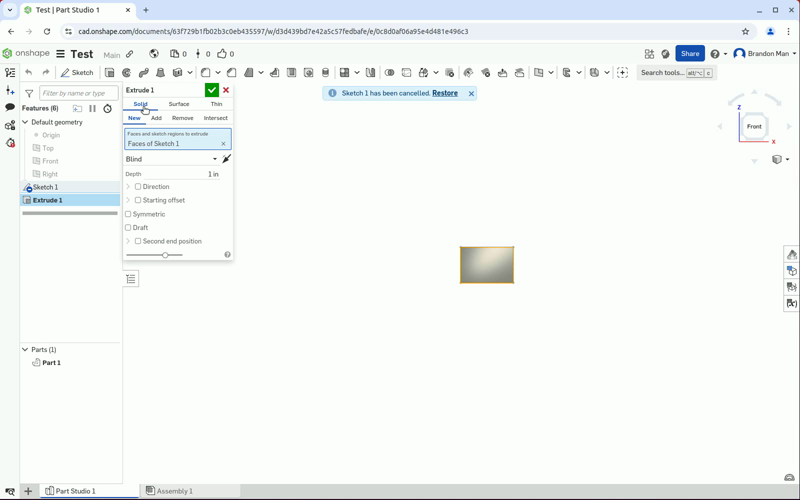
click(143, 106)
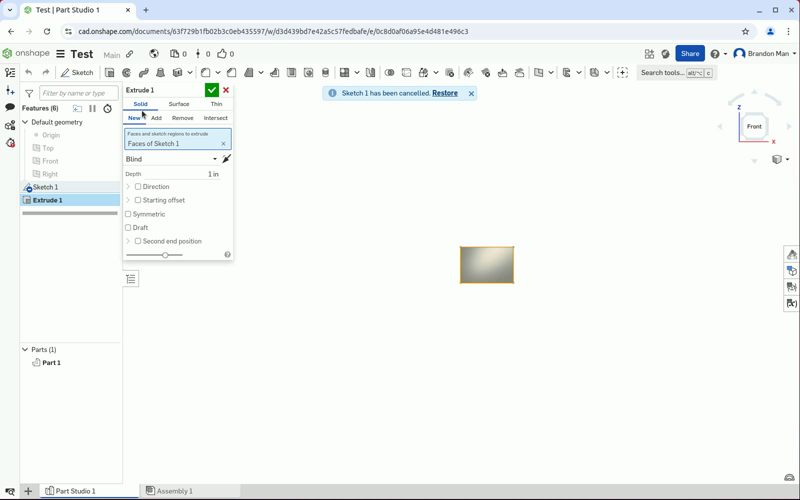
mouse_move(137, 120)
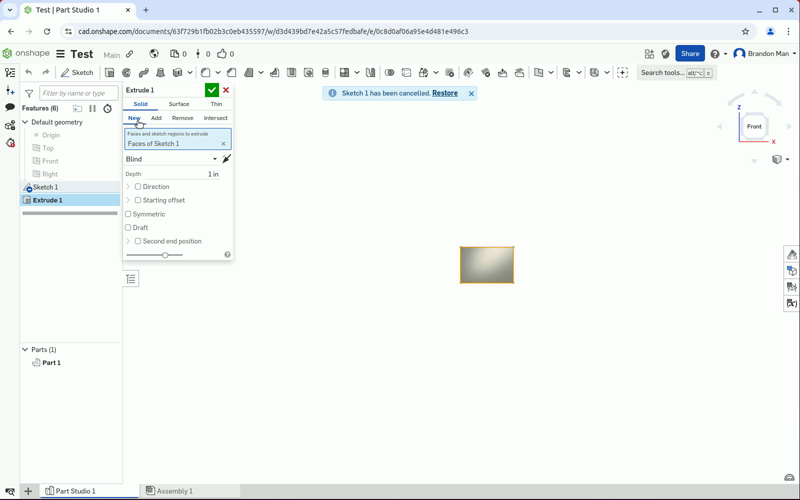
click(137, 120)
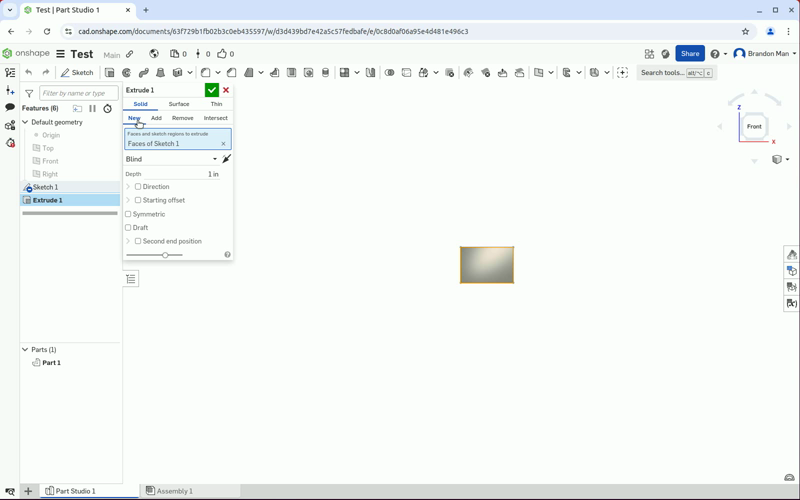
key(tab, 4)
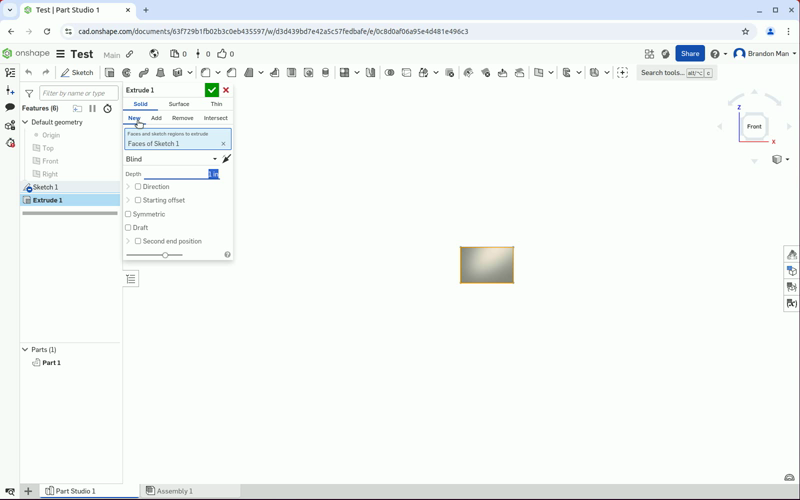
text(23.108)
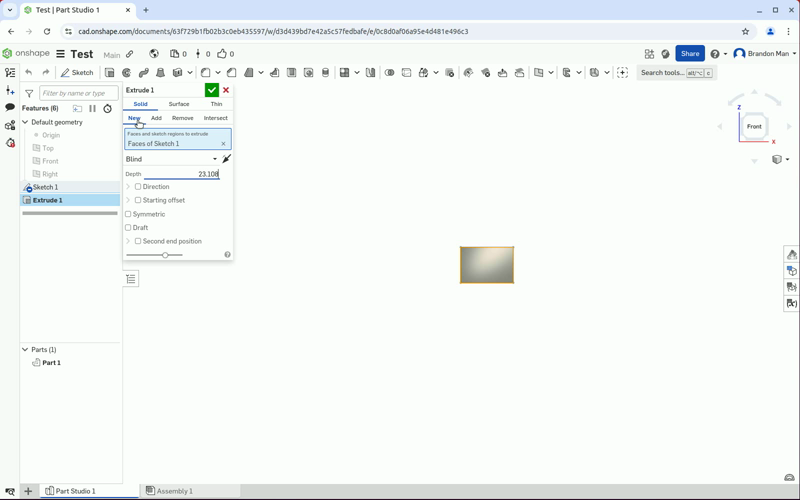
key(enter)
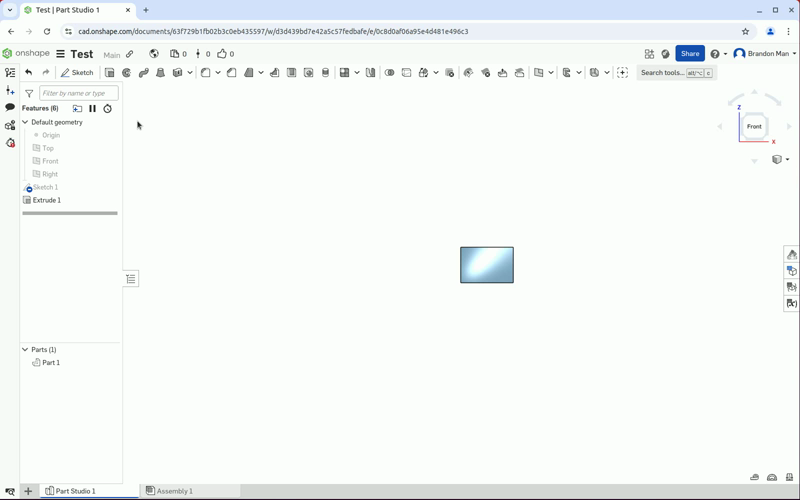
key(shift+h)
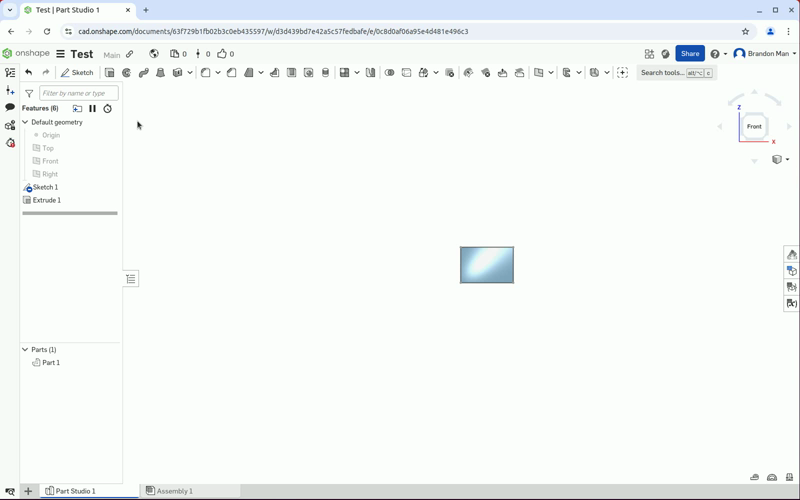
key(shift+h)
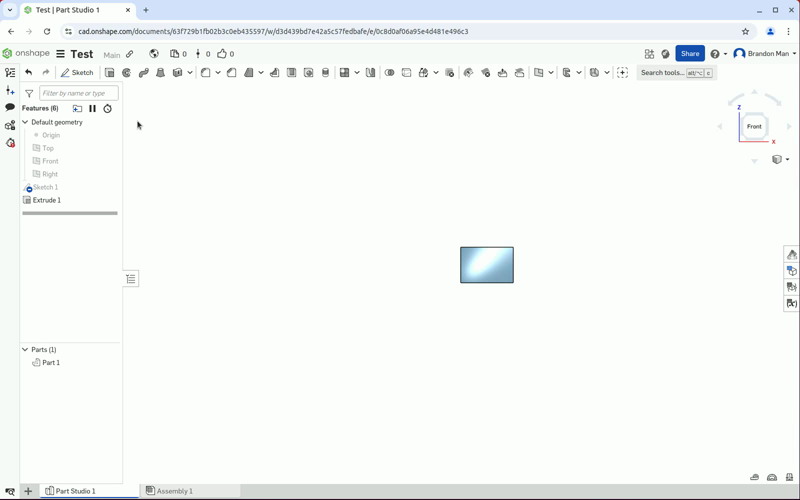
mouse_move(73, 189)
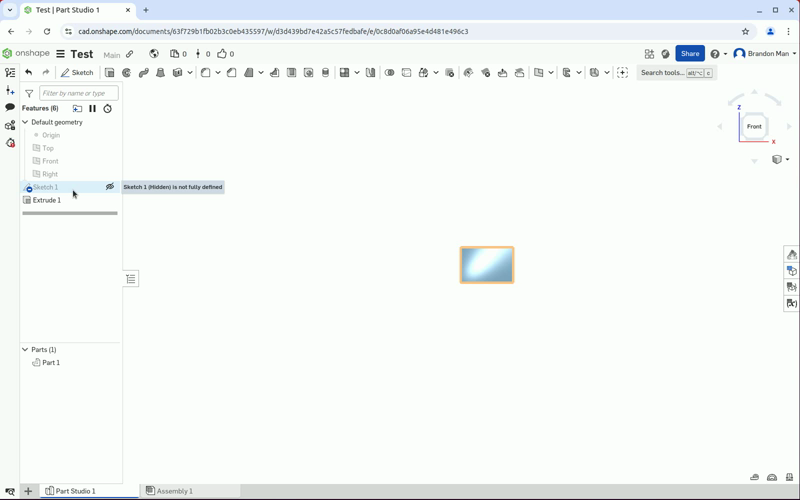
click(73, 189)
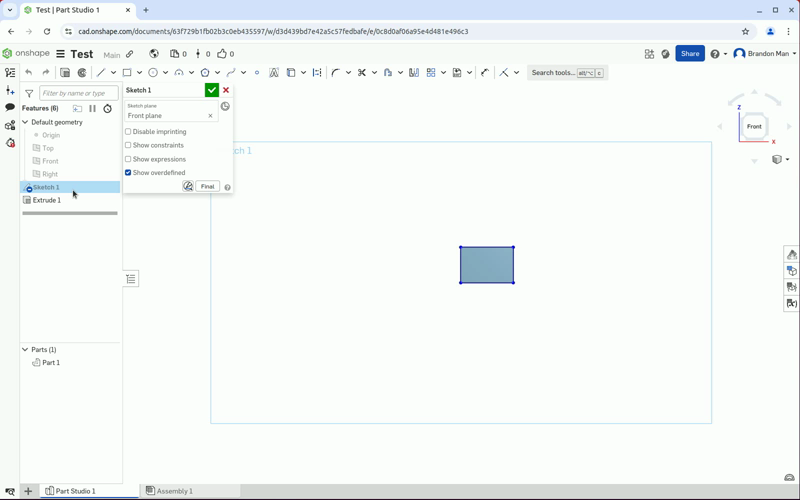
mouse_move(229, 92)
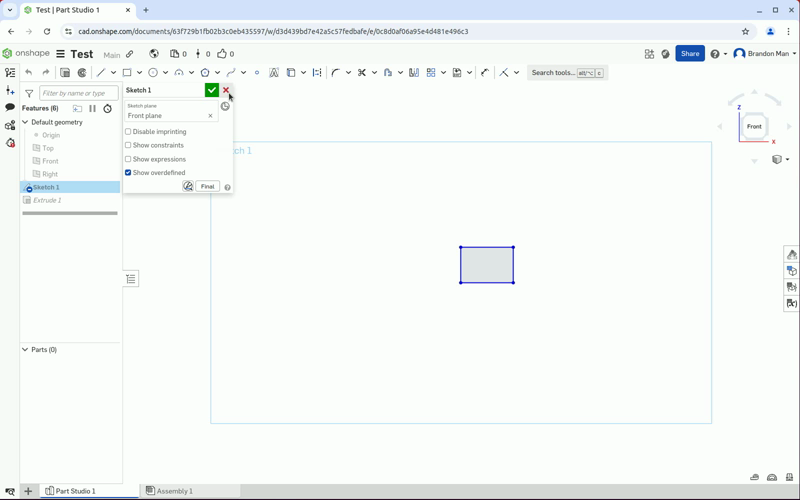
click(229, 92)
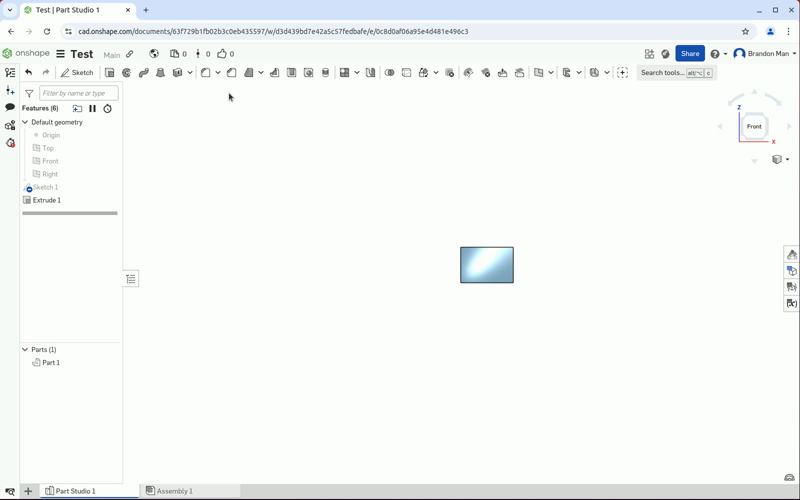
mouse_move(73, 352)
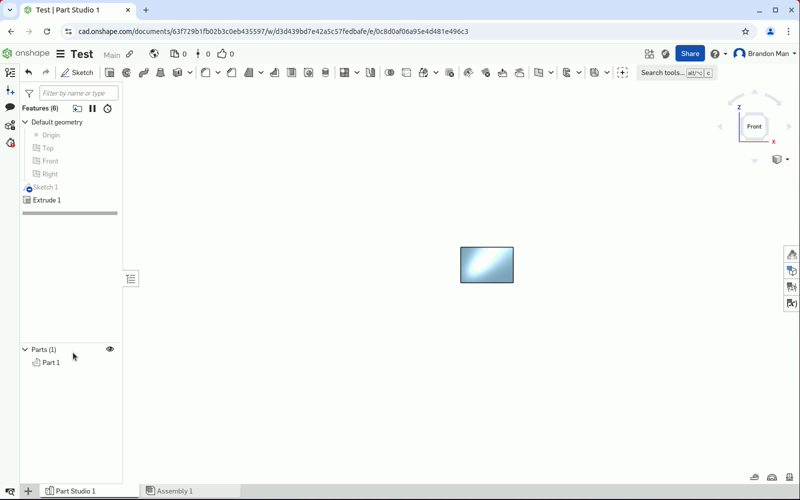
key(y)
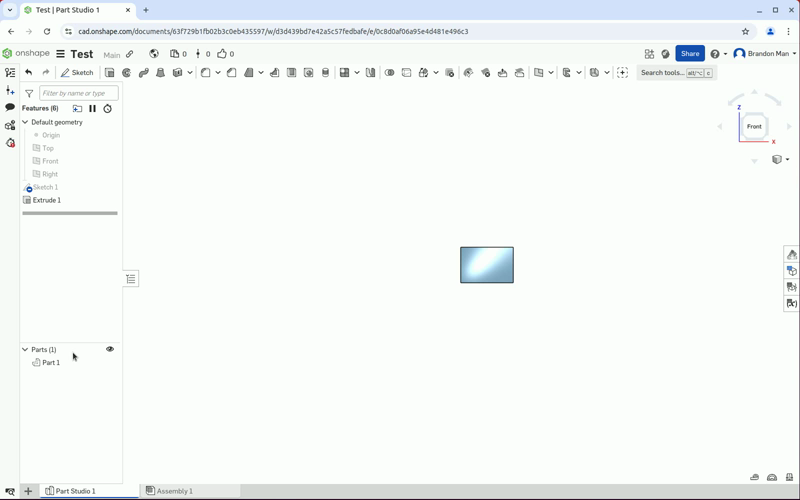
key(shift+p)
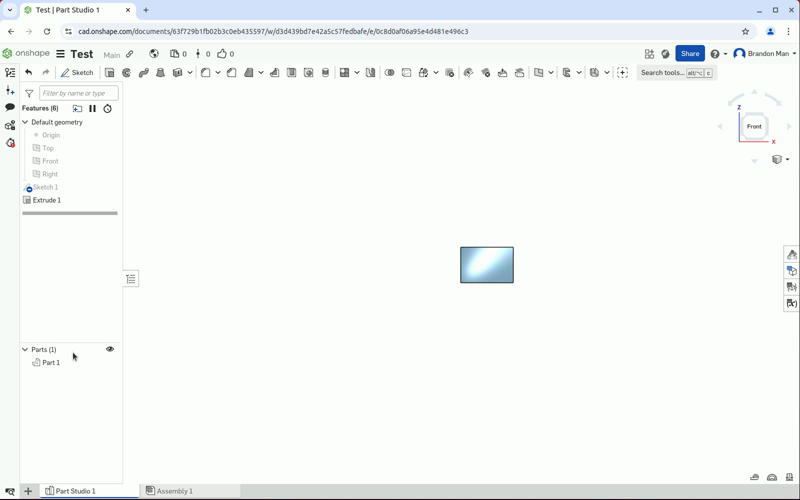
key(space)
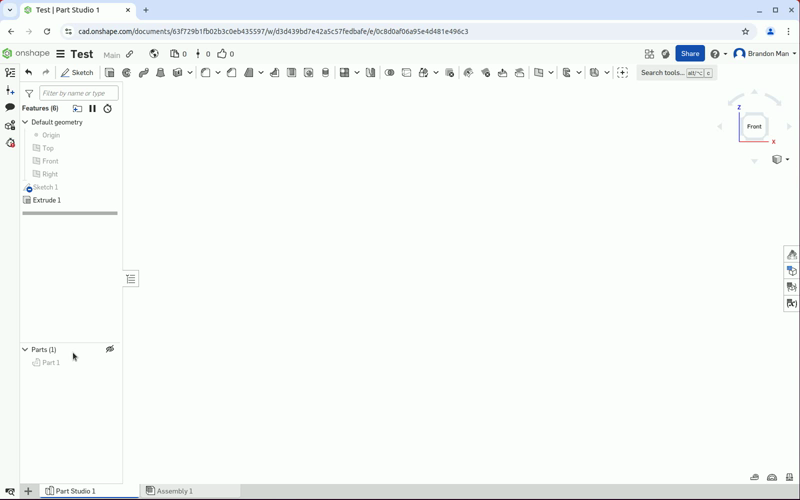
key_down(shift)
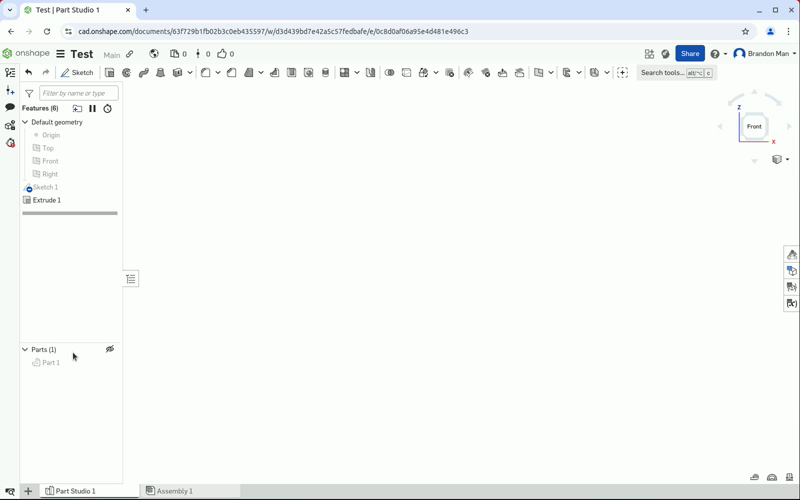
key(down)
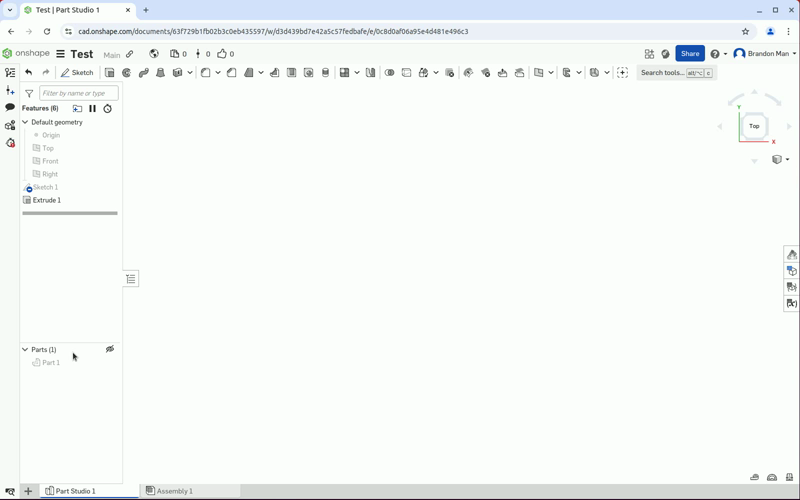
key_up(shift)
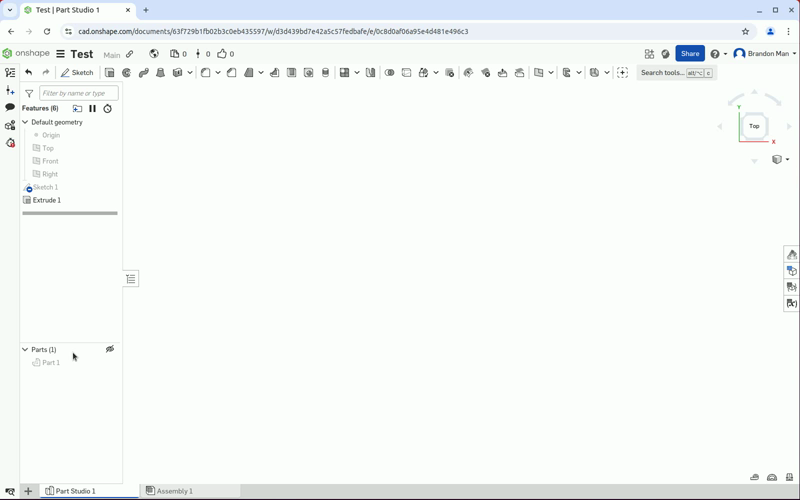
mouse_move(73, 352)
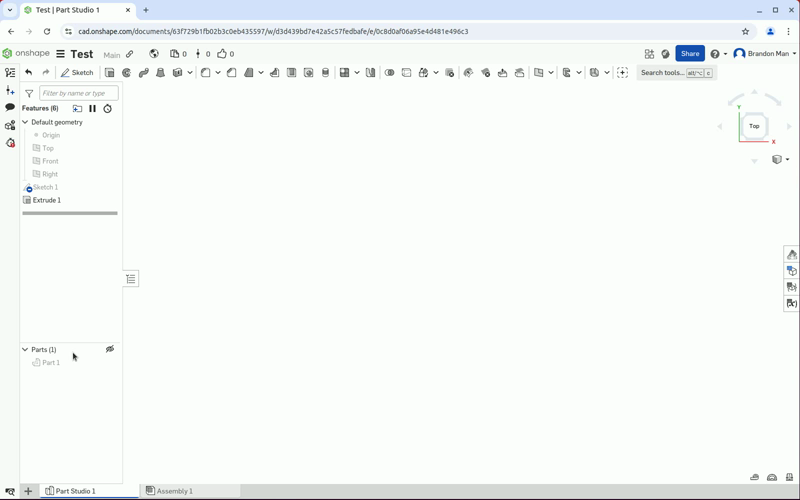
key(shift+y)
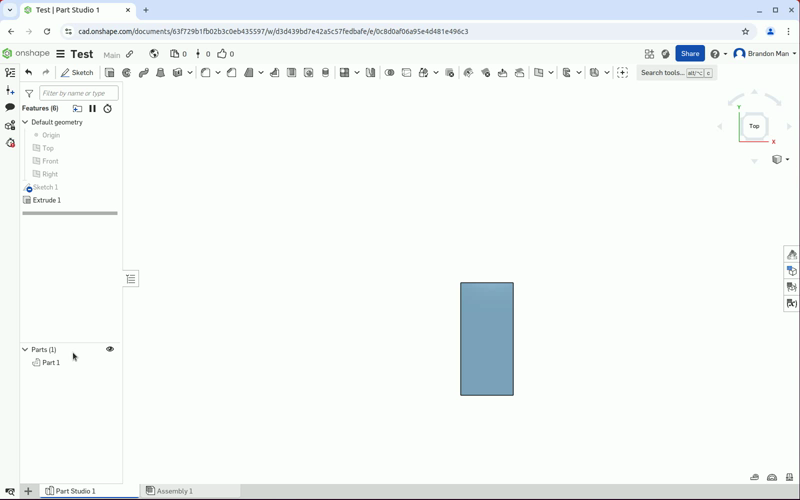
mouse_move(541, 75)
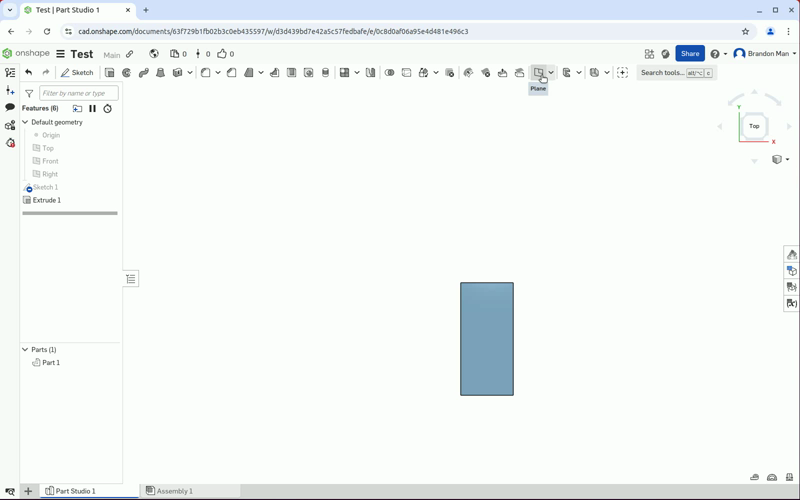
click(541, 75)
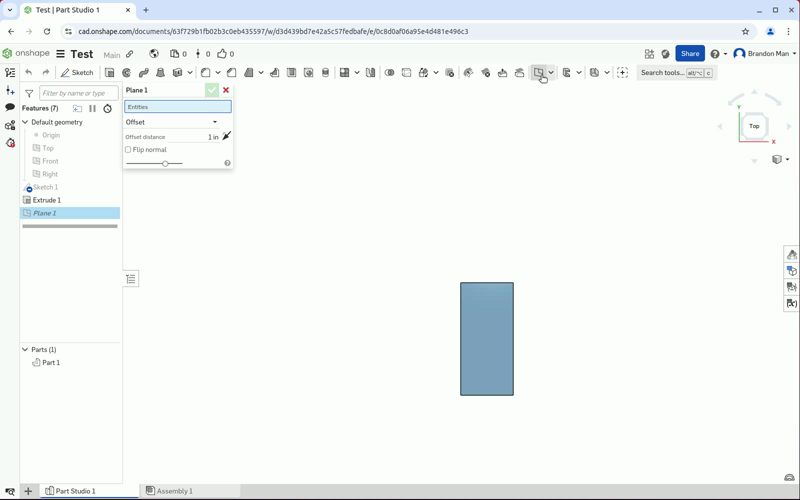
mouse_move(73, 150)
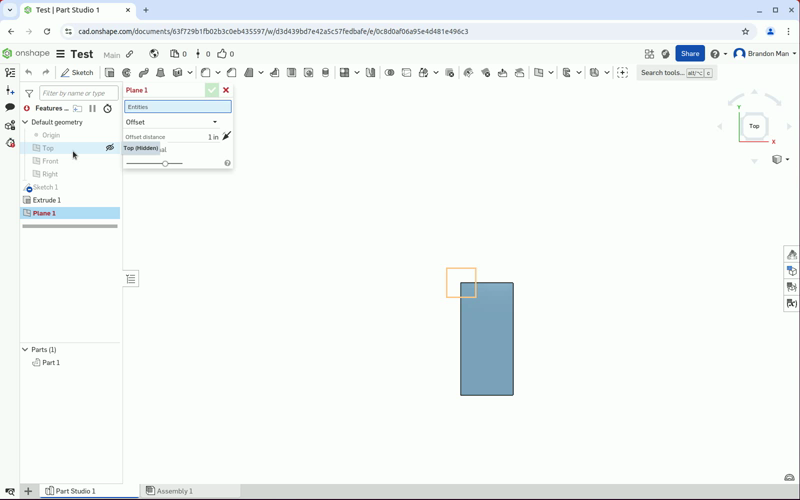
click(73, 150)
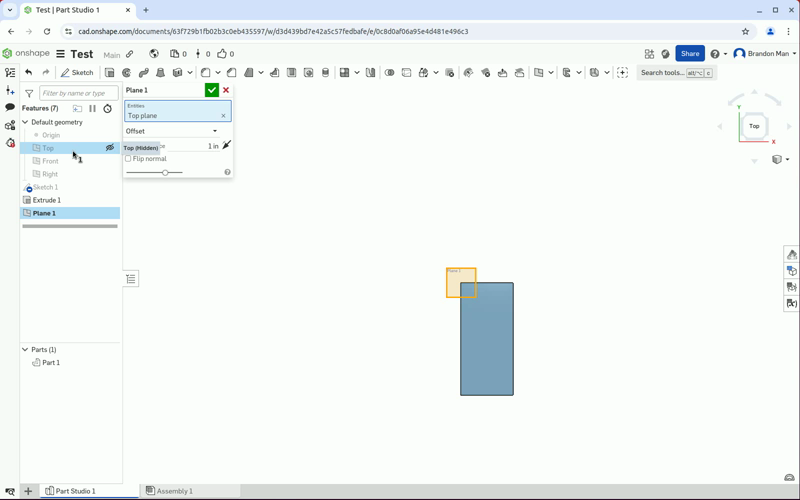
key(tab, 2)
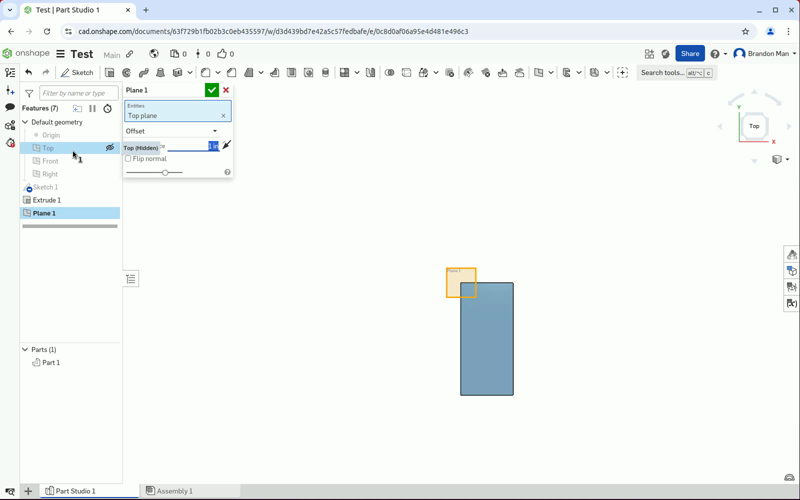
text(7.21)
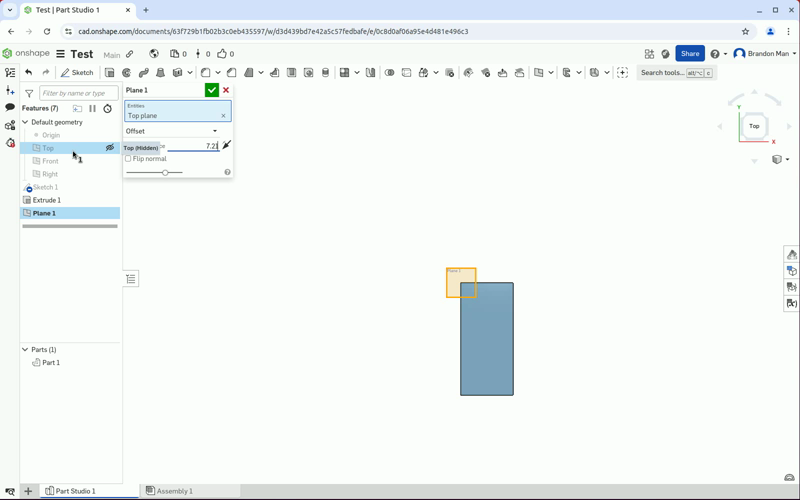
key(enter, 2)
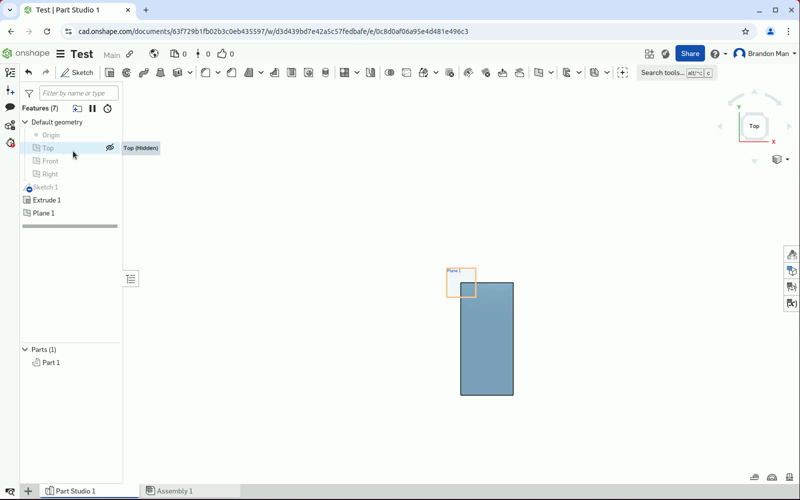
key(shift+s)
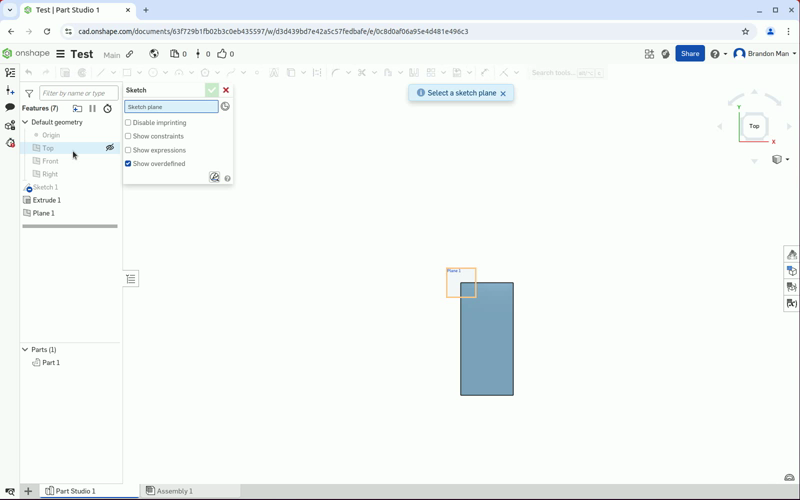
mouse_move(73, 215)
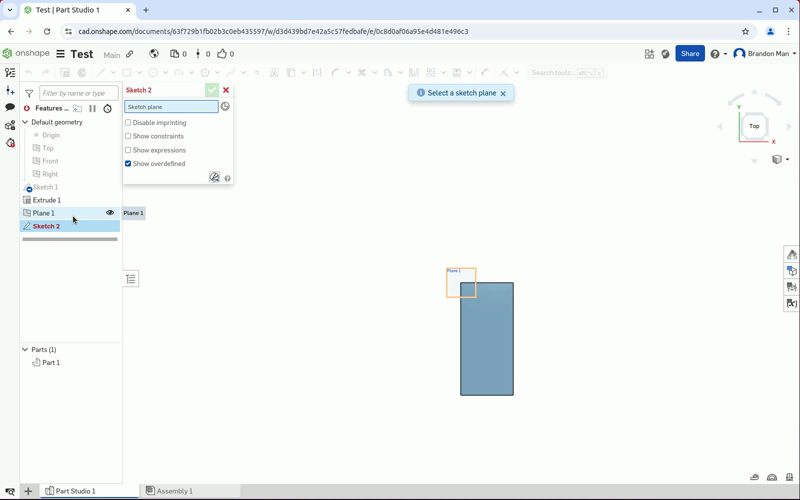
click(73, 215)
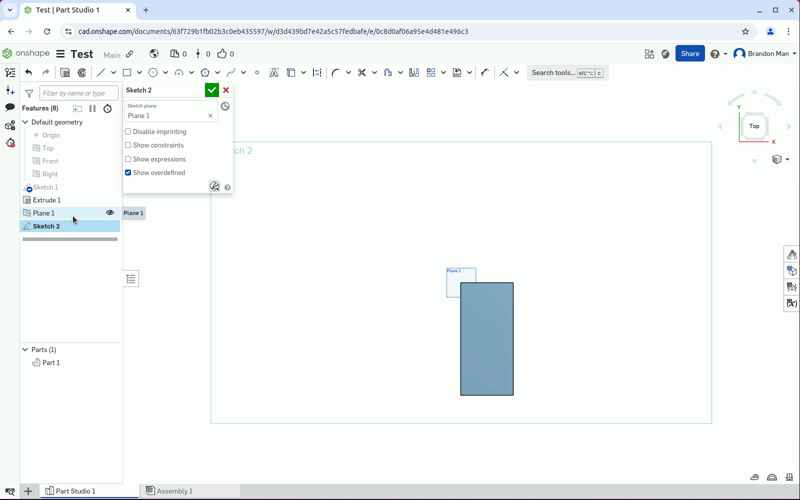
mouse_move(73, 352)
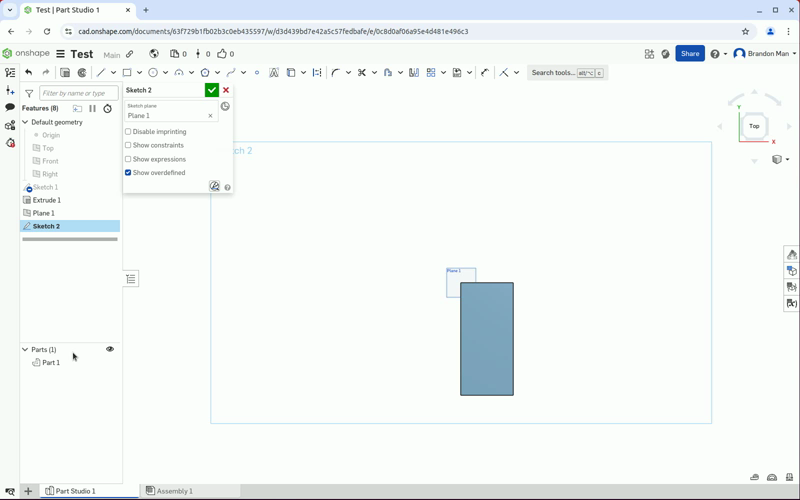
key(y)
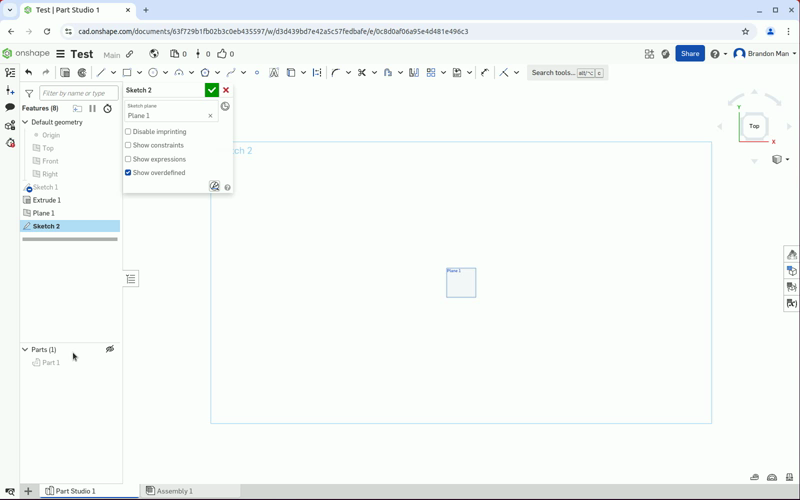
key(l)
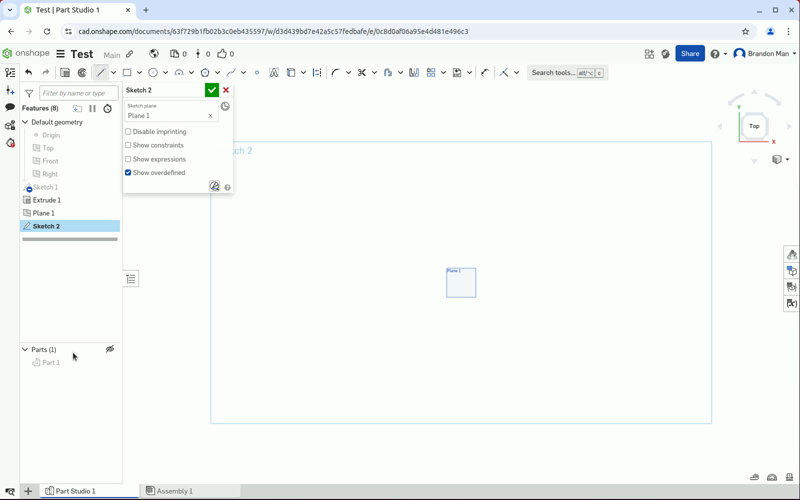
key_down(shift)
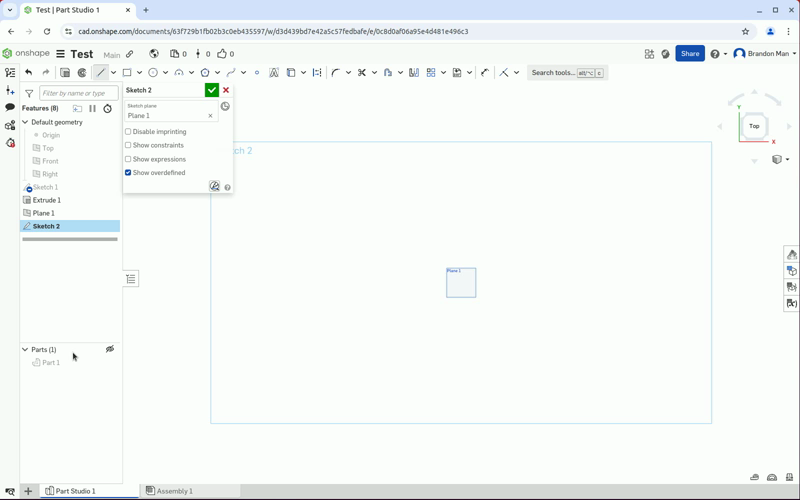
mouse_move(463, 395)
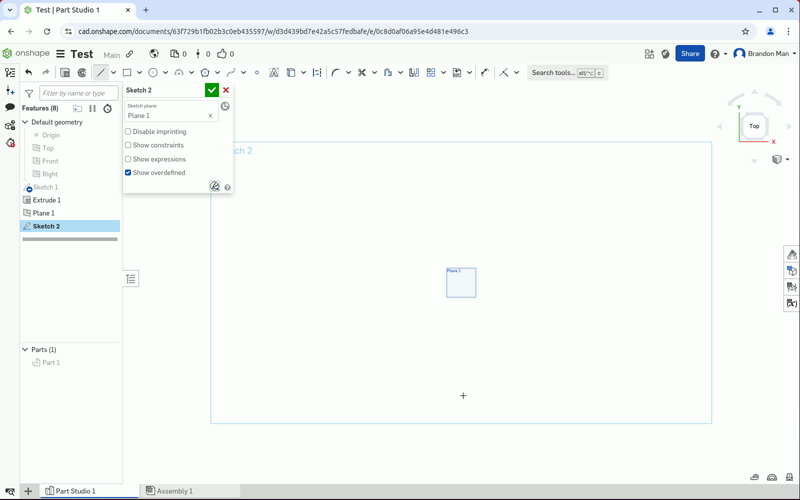
click(463, 395)
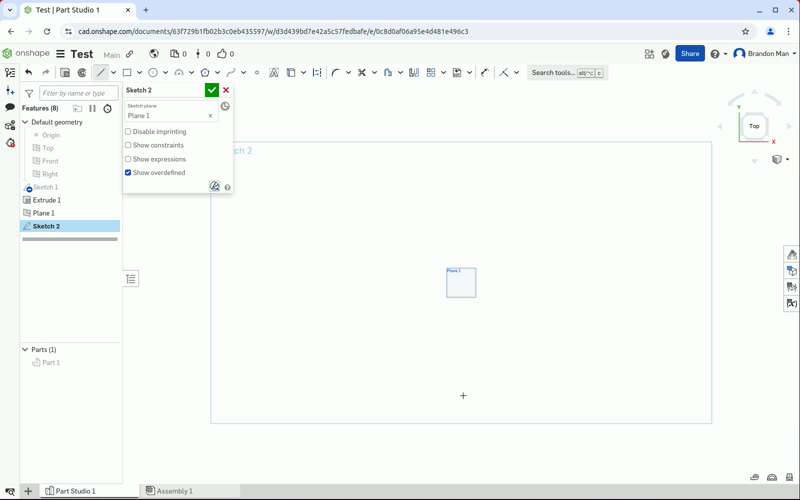
key_up(shift)
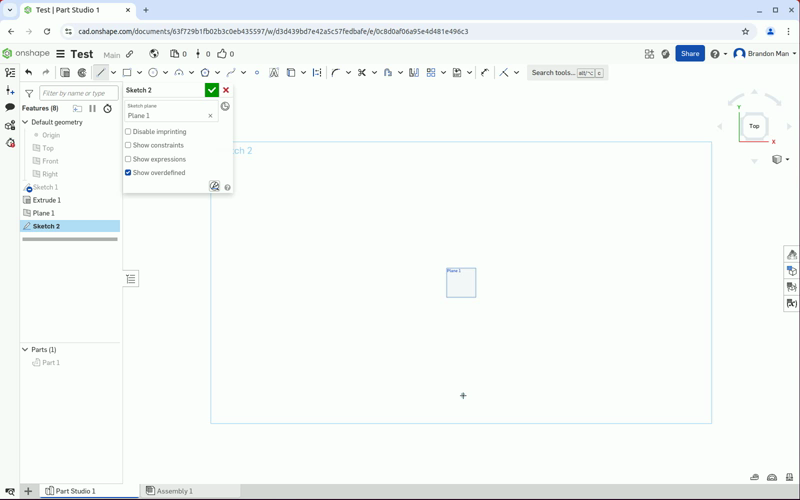
key_down(shift)
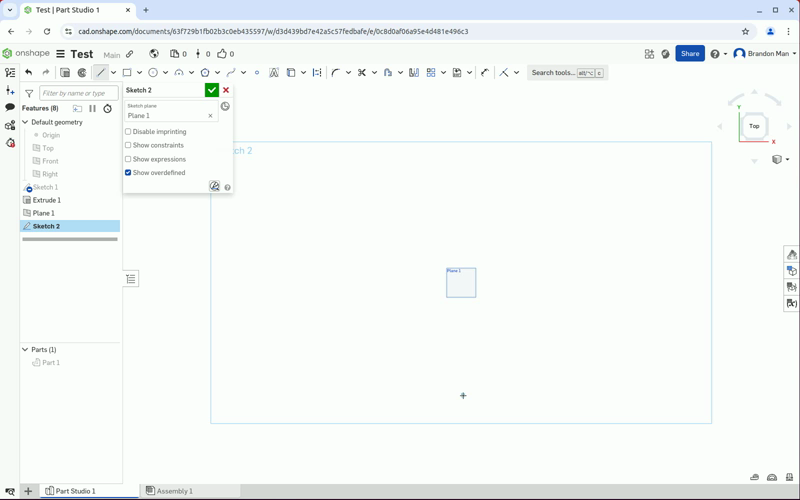
mouse_move(493, 395)
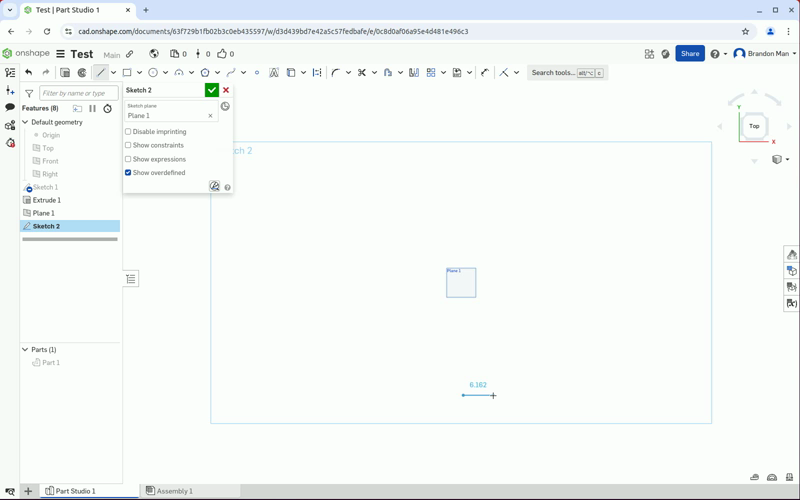
mouse_move(508, 395)
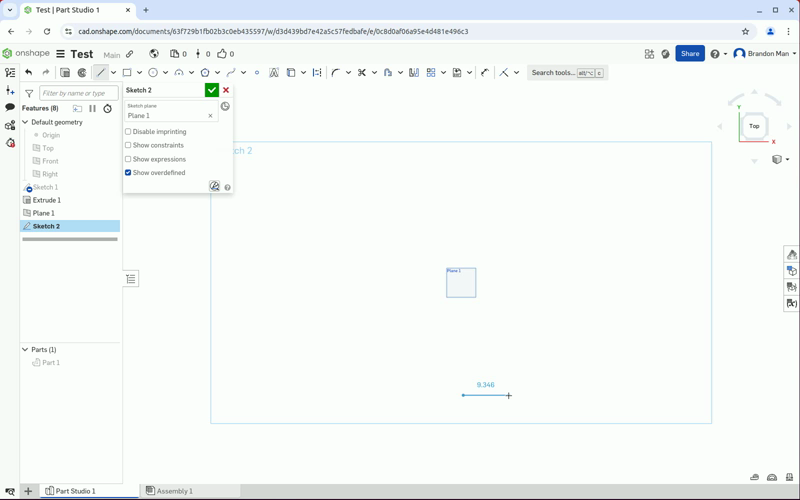
click(508, 395)
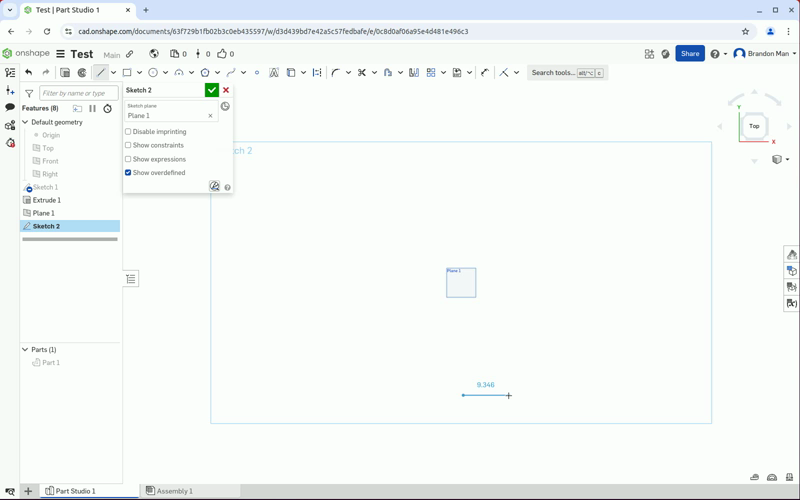
key_up(shift)
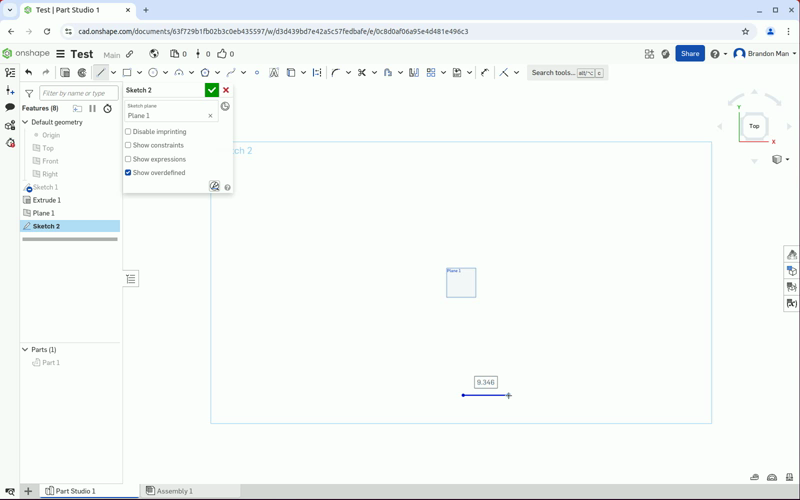
key_down(shift)
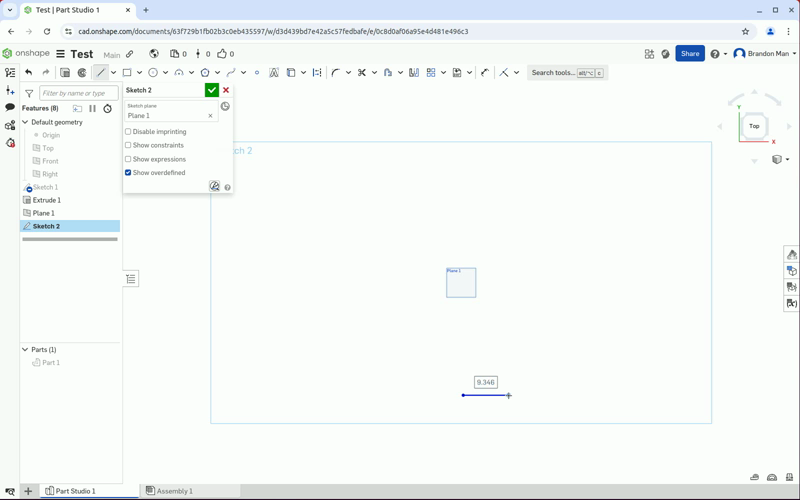
mouse_move(508, 285)
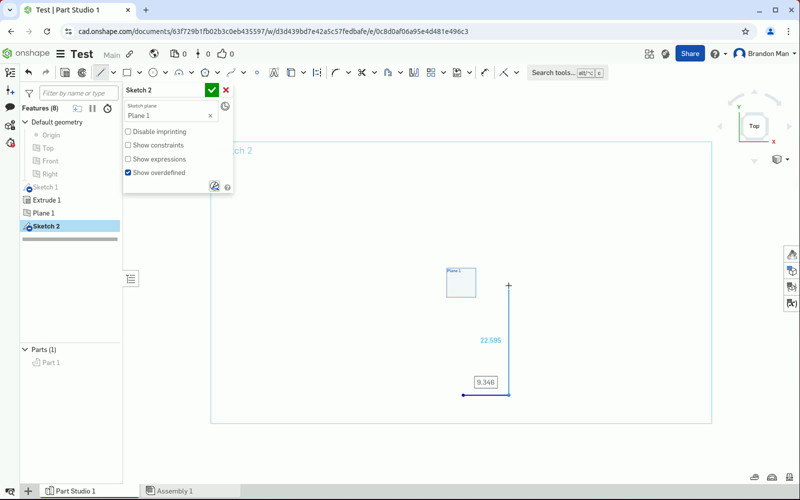
click(508, 285)
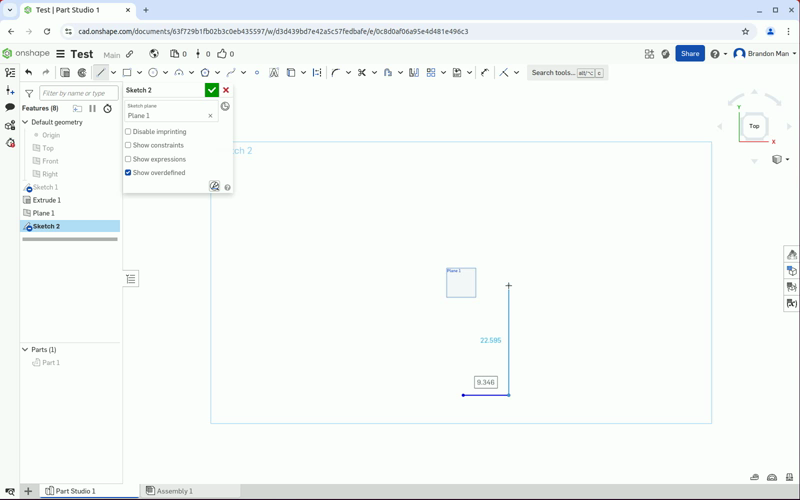
key_up(shift)
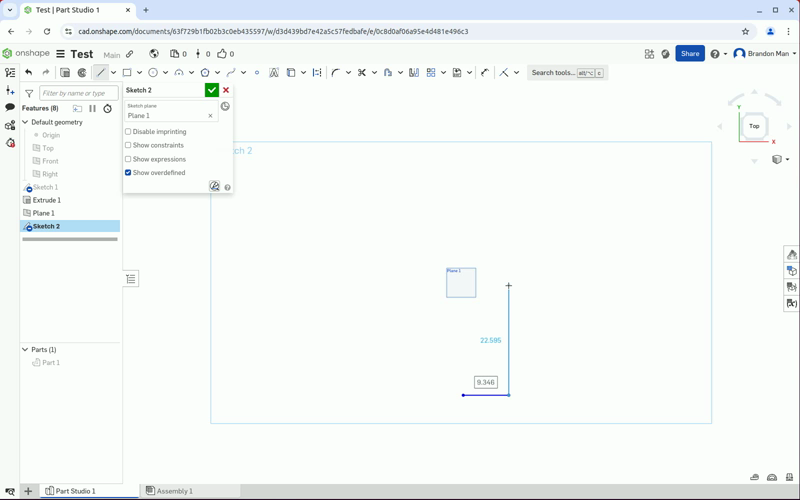
key_down(shift)
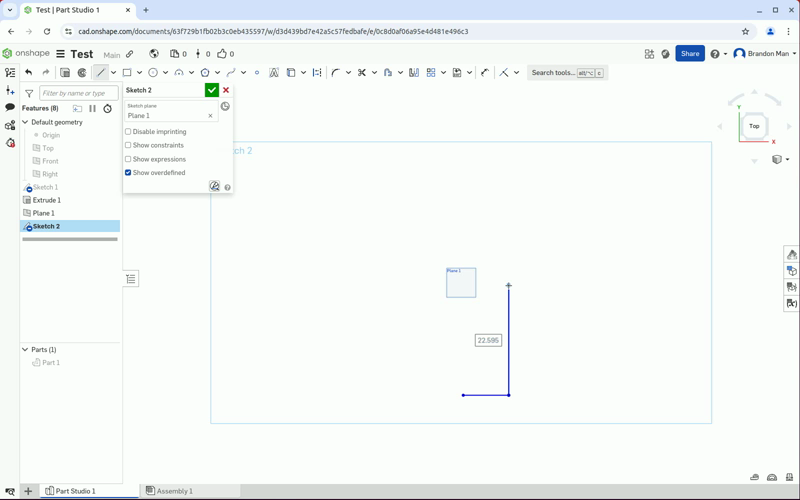
mouse_move(538, 285)
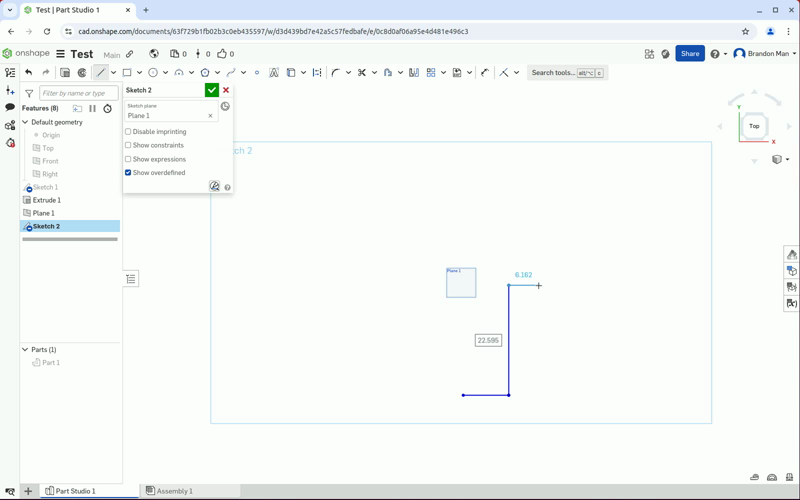
mouse_move(463, 285)
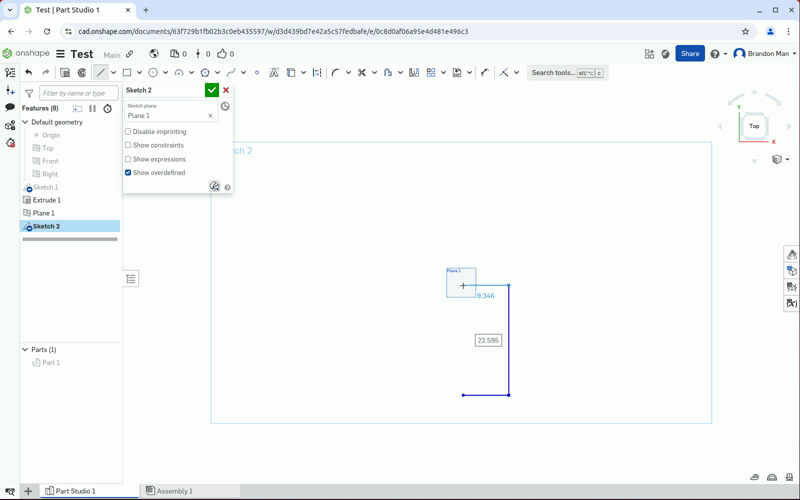
click(463, 285)
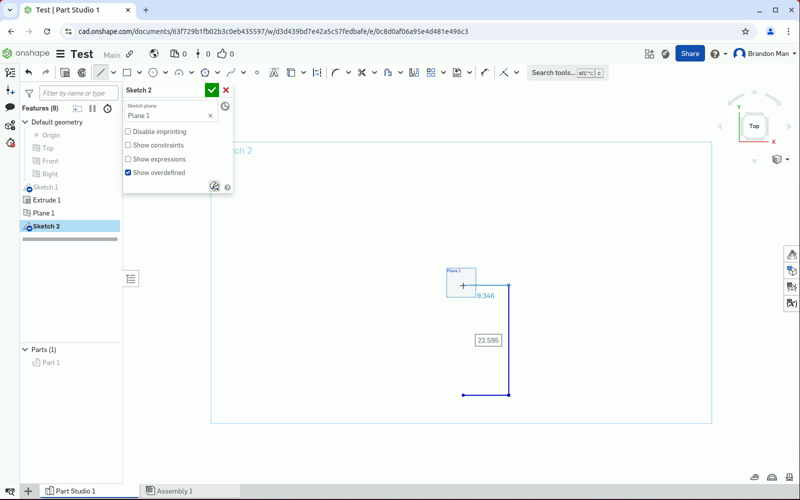
key_up(shift)
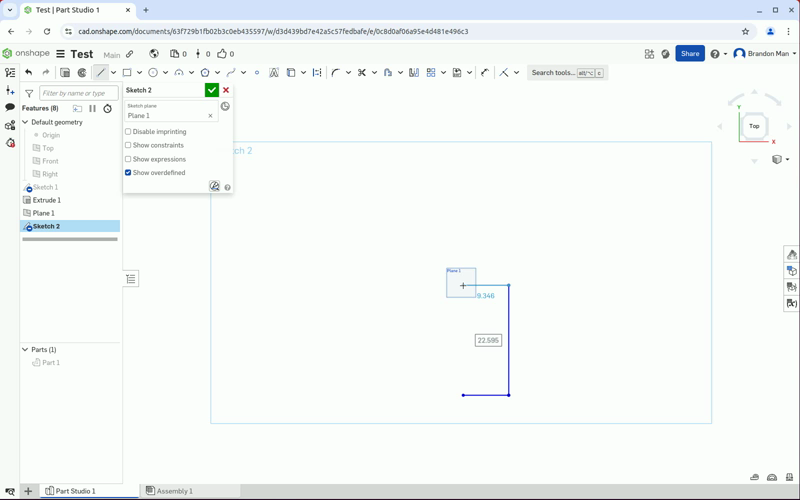
key_down(shift)
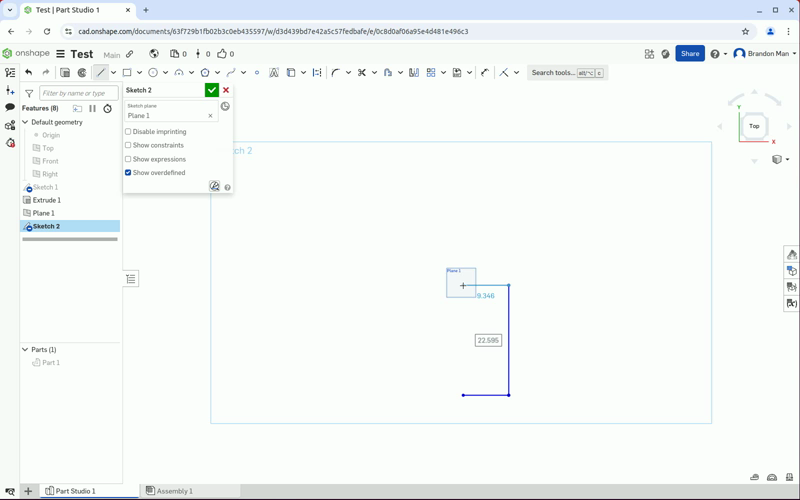
mouse_move(463, 395)
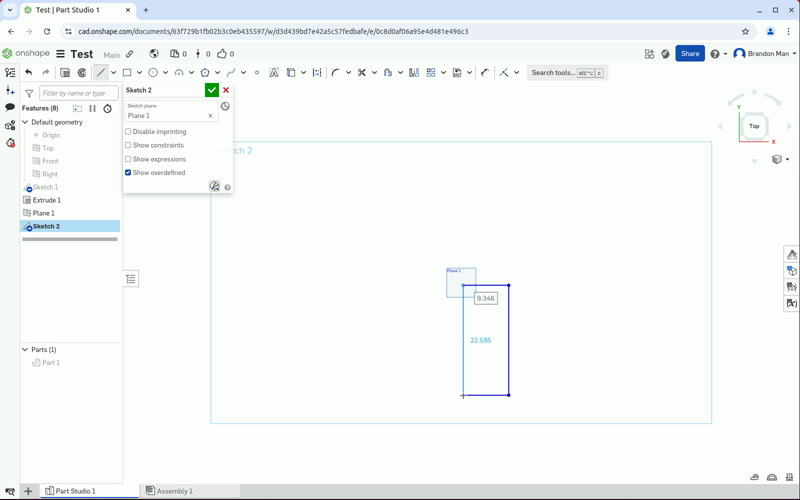
key_up(shift)
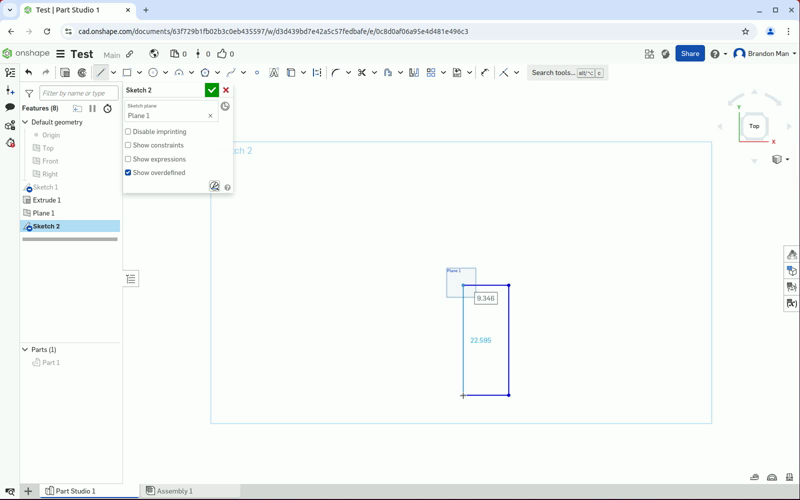
click(463, 395)
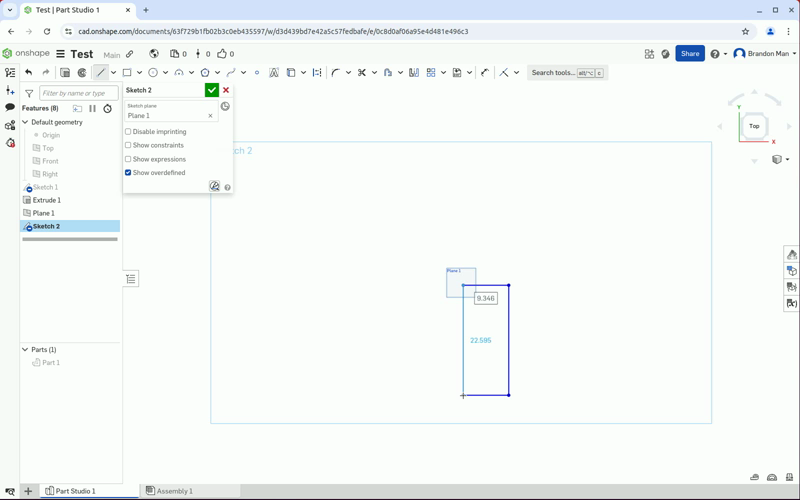
key(esc)
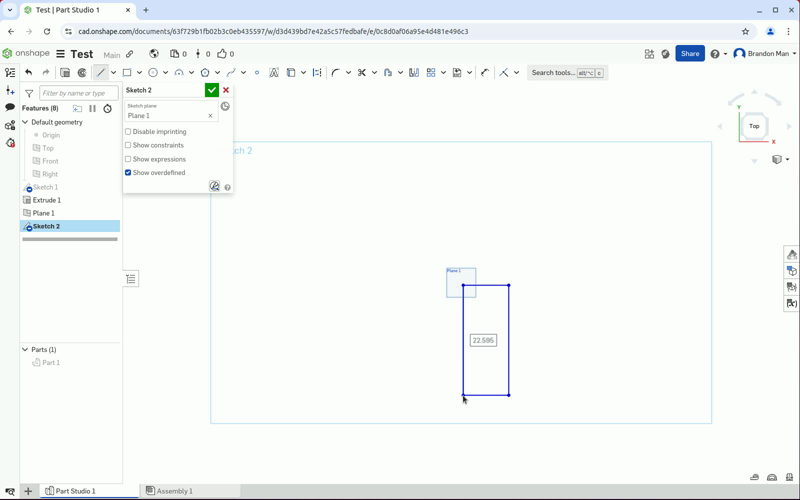
mouse_move(492, 289)
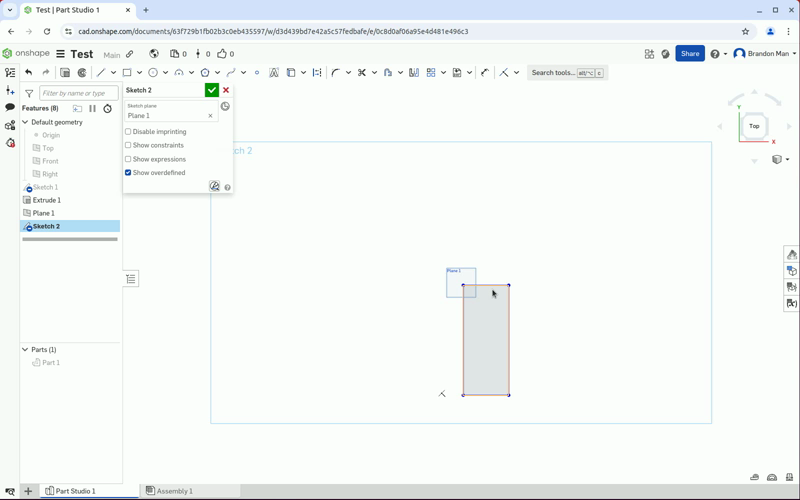
click(492, 289)
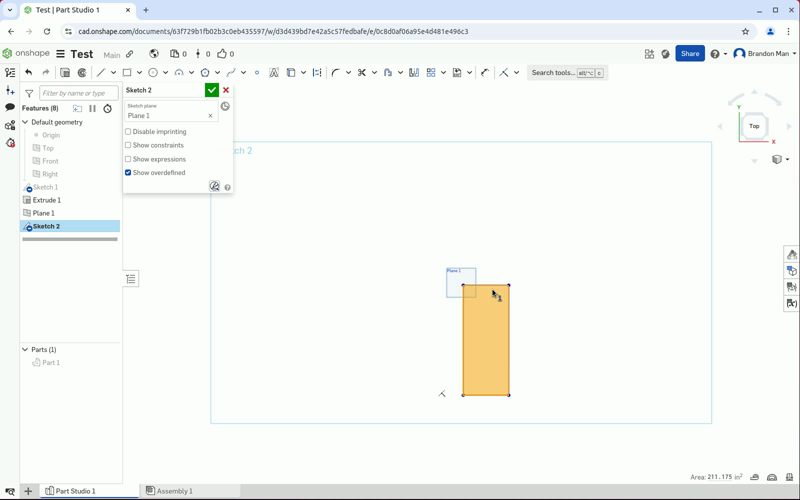
mouse_move(73, 352)
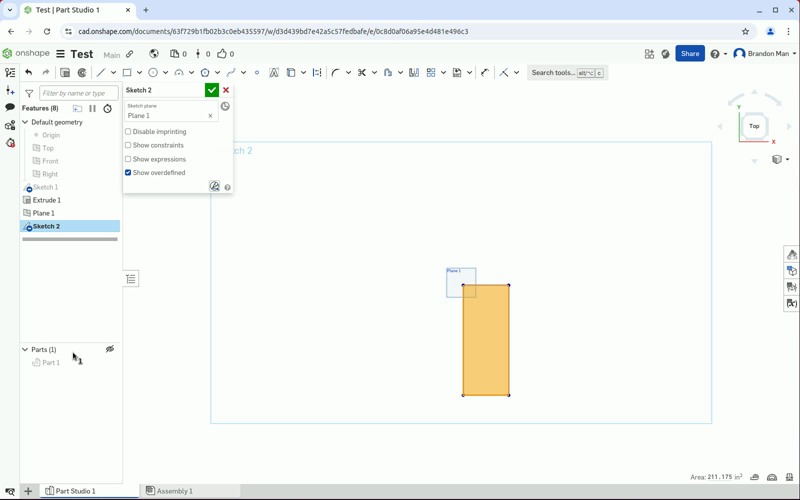
key(shift+y)
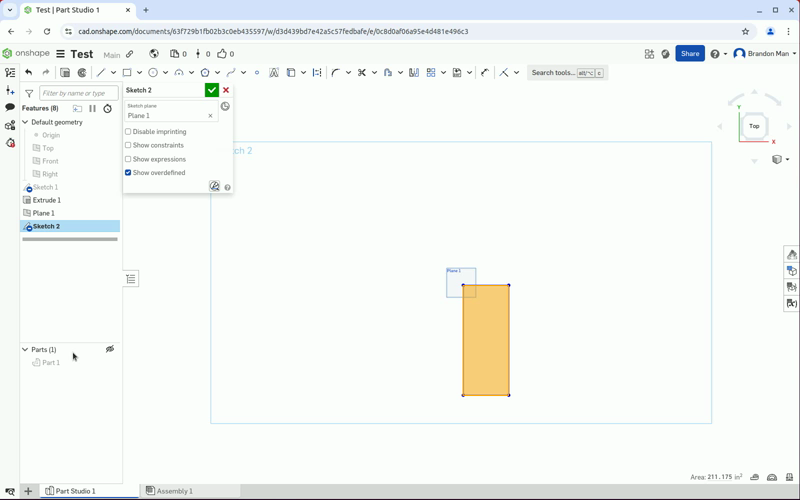
key(shift+e)
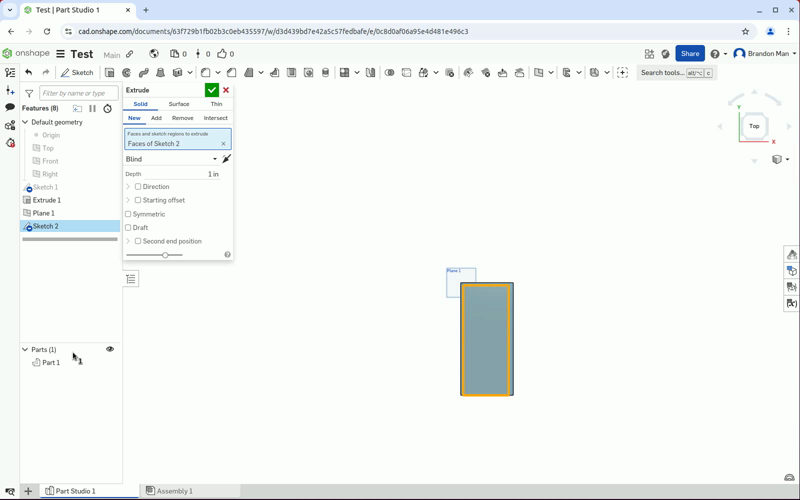
mouse_move(143, 106)
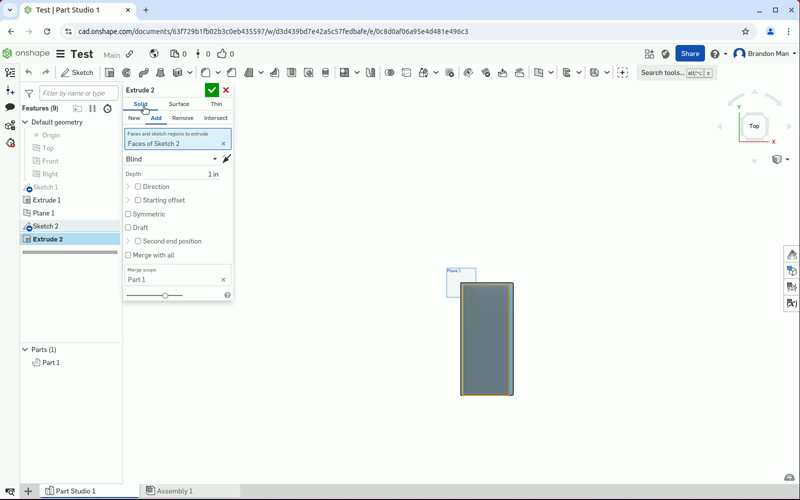
click(143, 106)
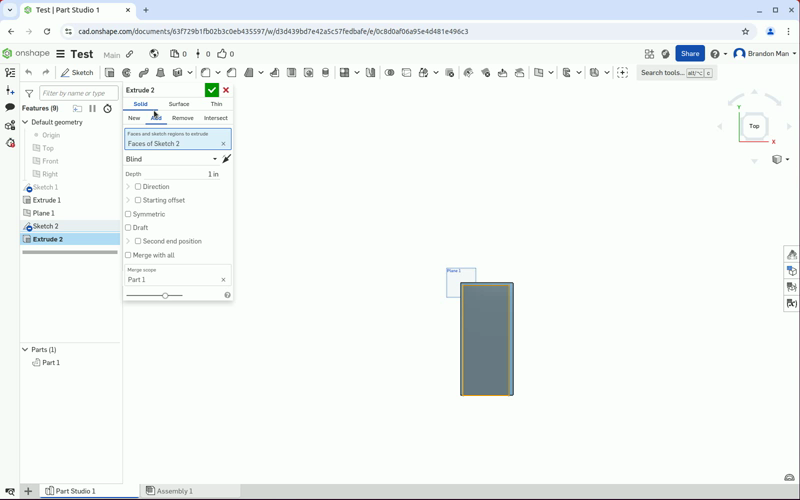
mouse_move(186, 120)
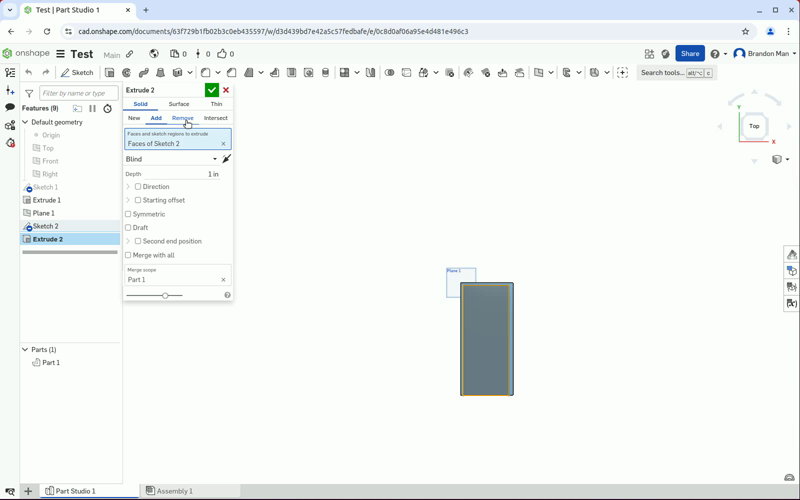
click(186, 120)
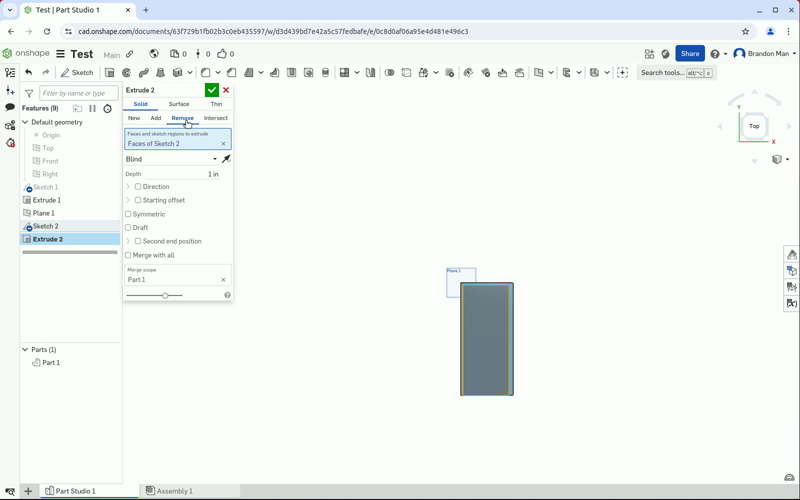
key(tab, 4)
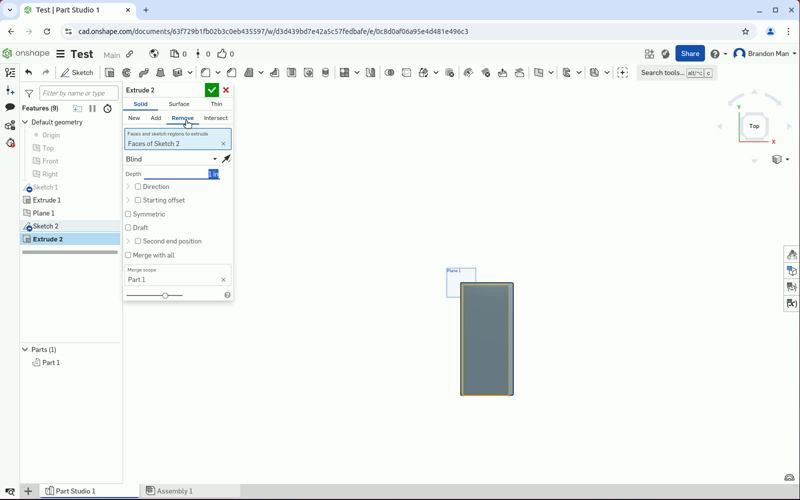
text(6.74)
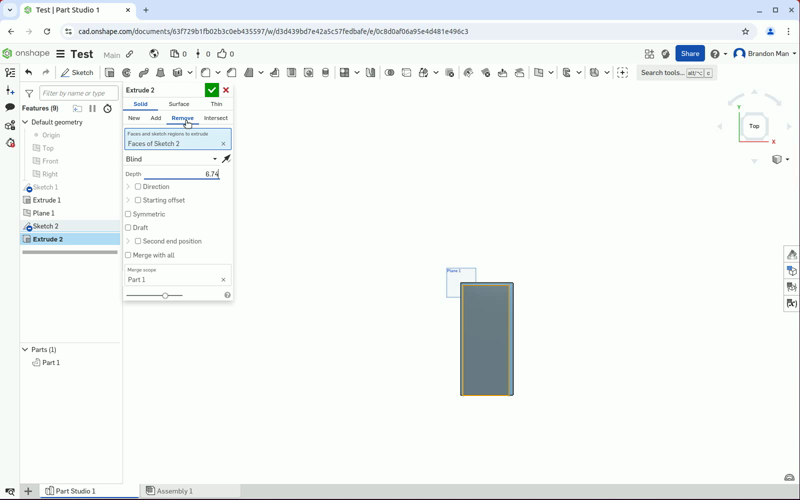
key(tab, 6)
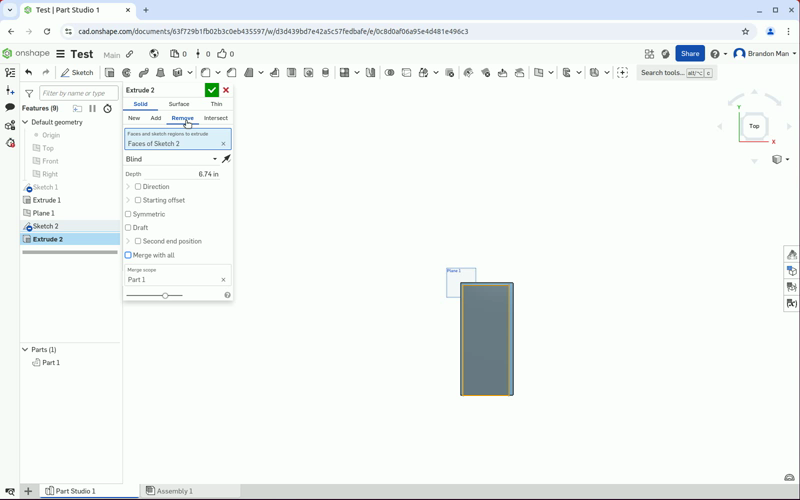
key(space)
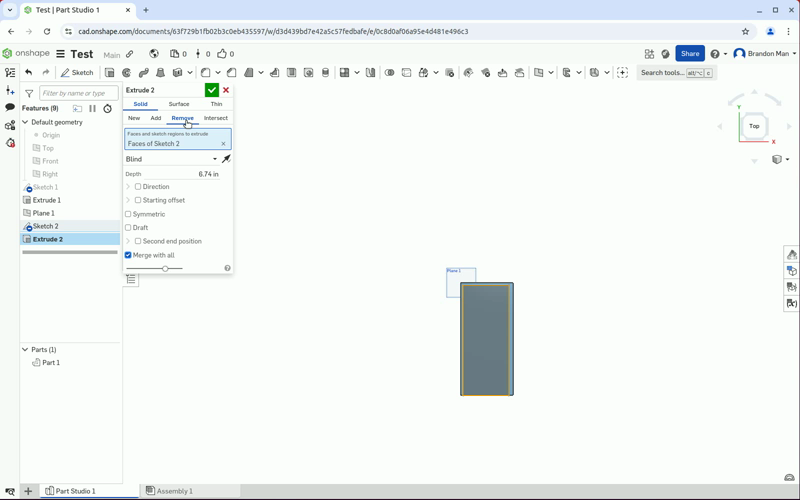
key(enter)
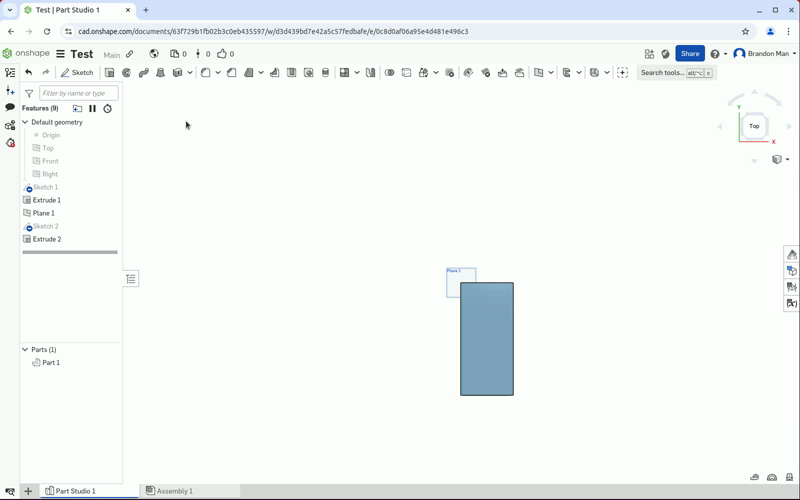
key(shift+h)
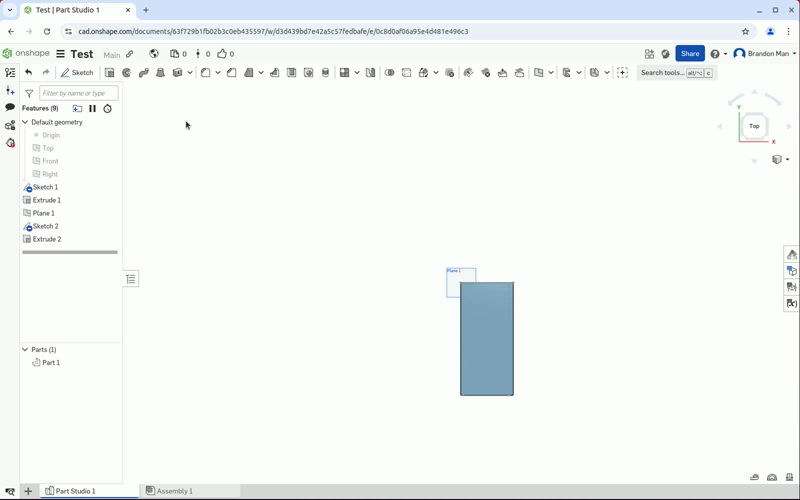
key(shift+h)
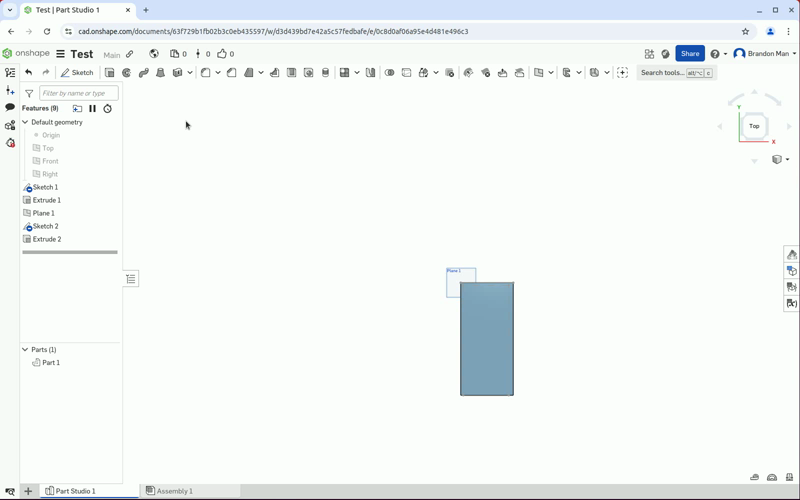
key(shift+7)
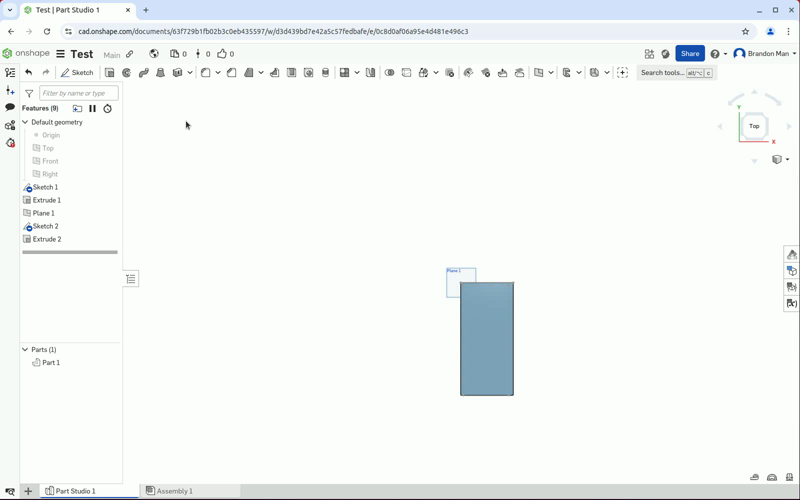
key(up, 3)
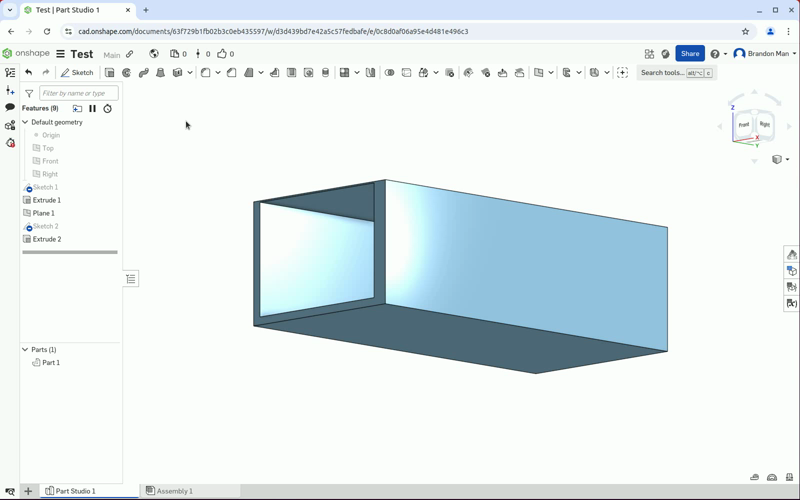
key(left, 3)
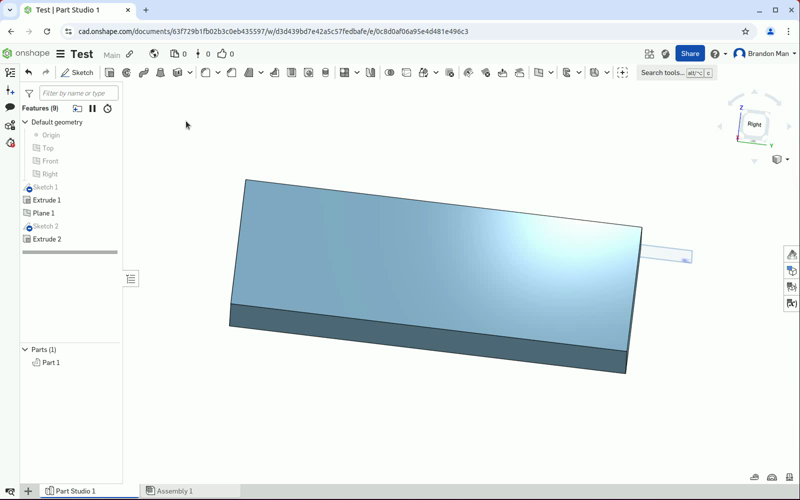
key(right, 3)
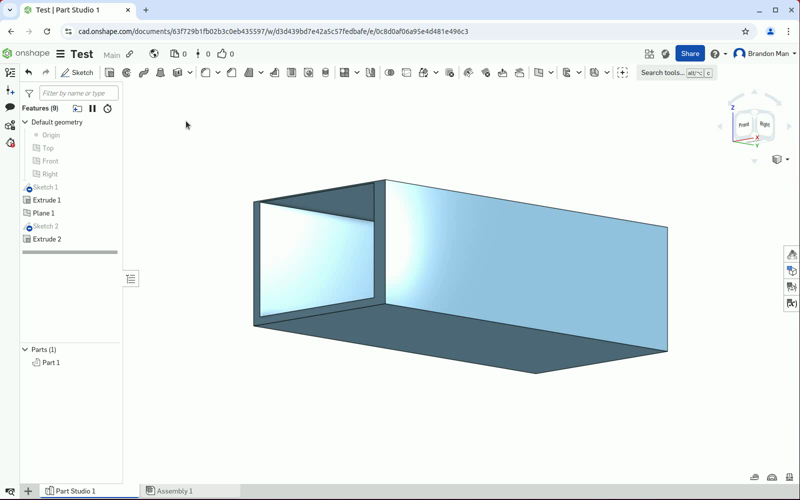
key(down, 3)
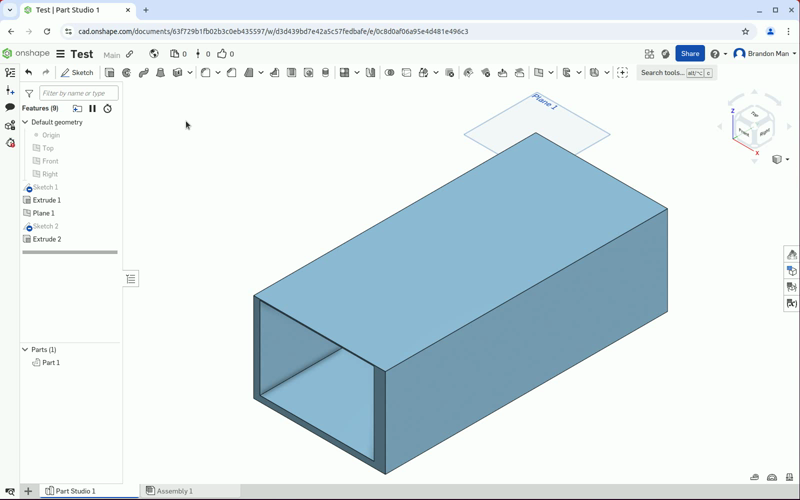
mouse_move(73, 189)
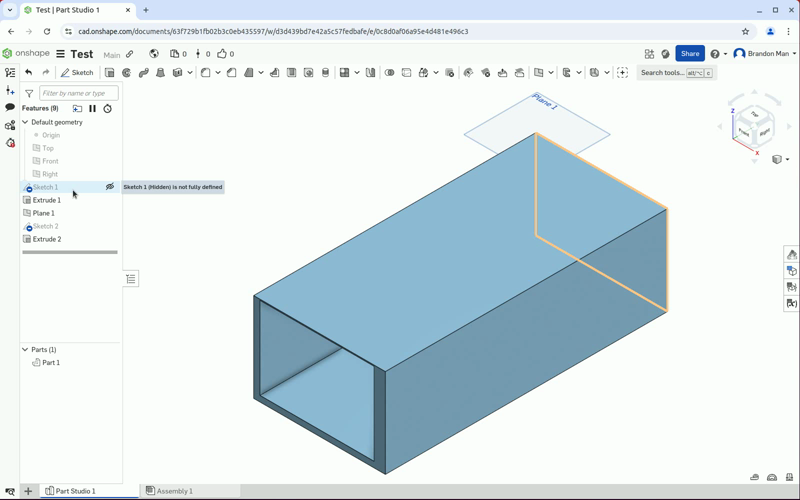
click(73, 189)